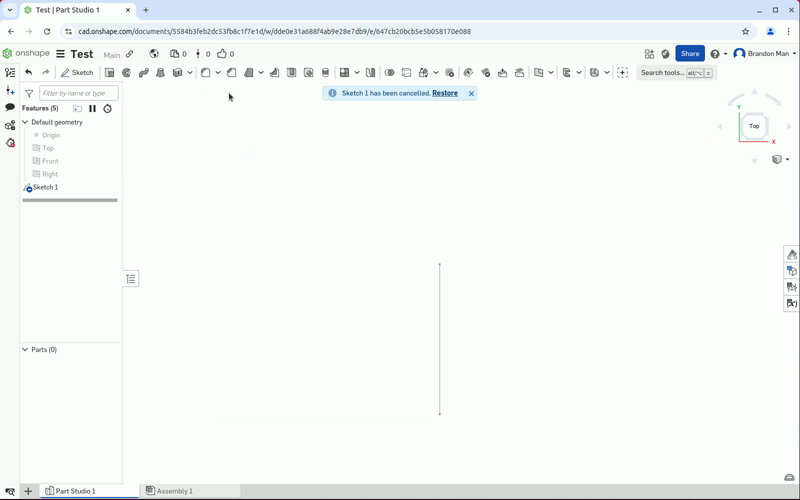
key(shift+h)
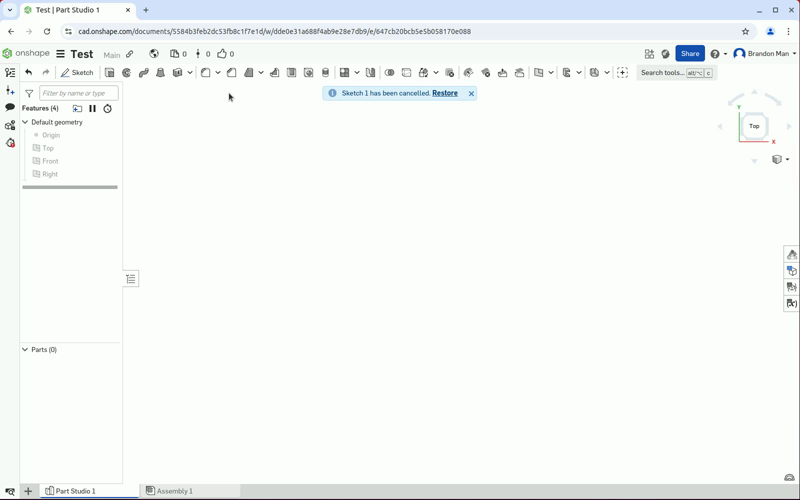
key(shift+s)
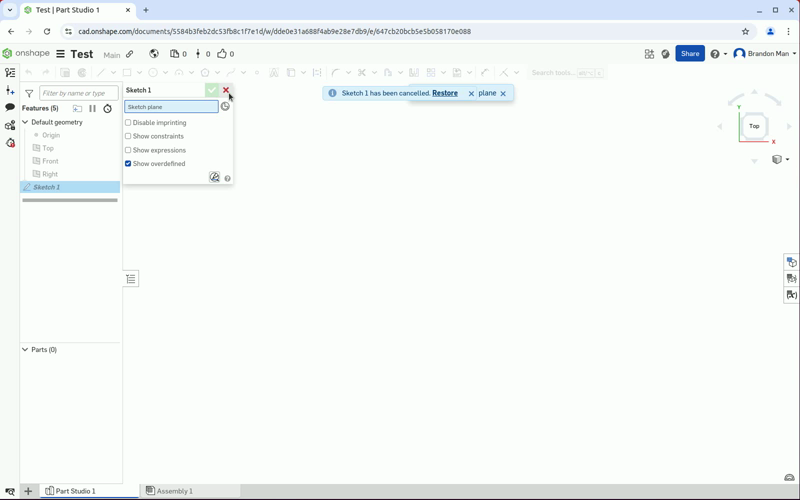
mouse_move(73, 150)
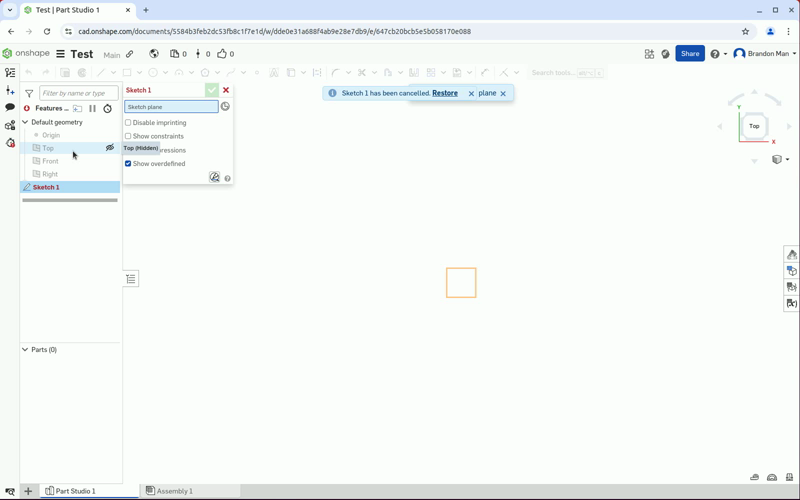
click(73, 150)
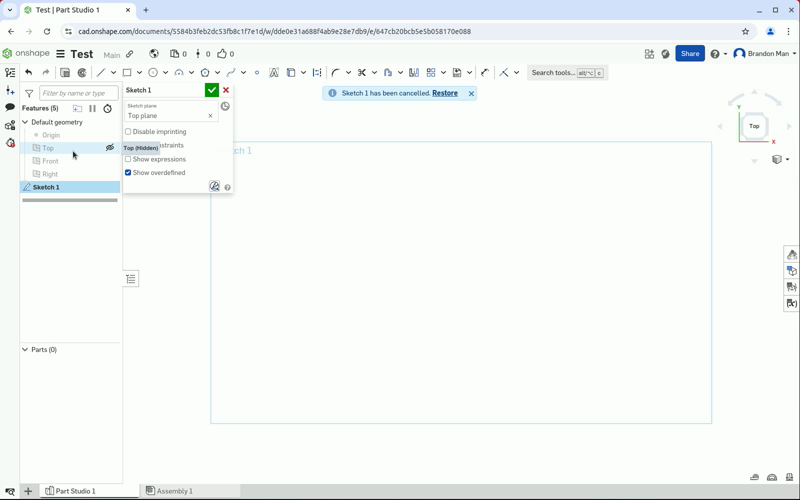
mouse_move(73, 352)
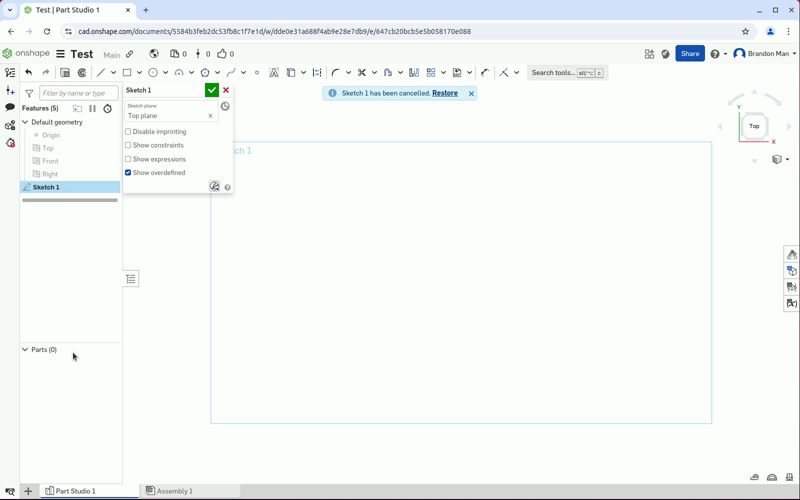
key(y)
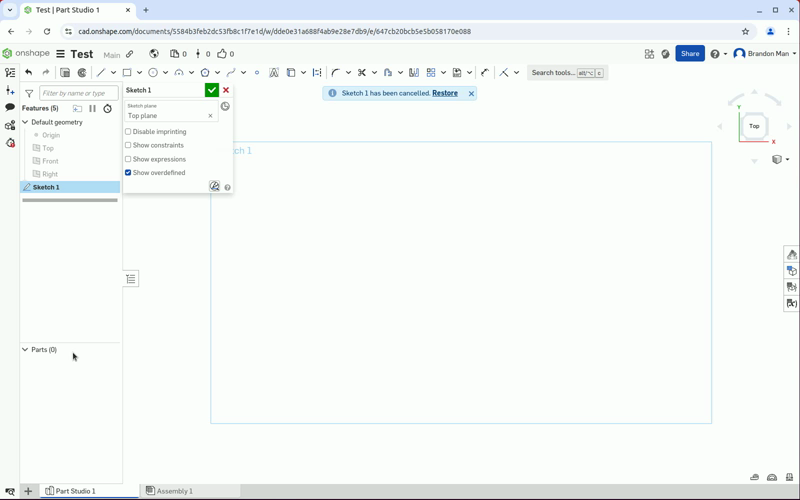
key(l)
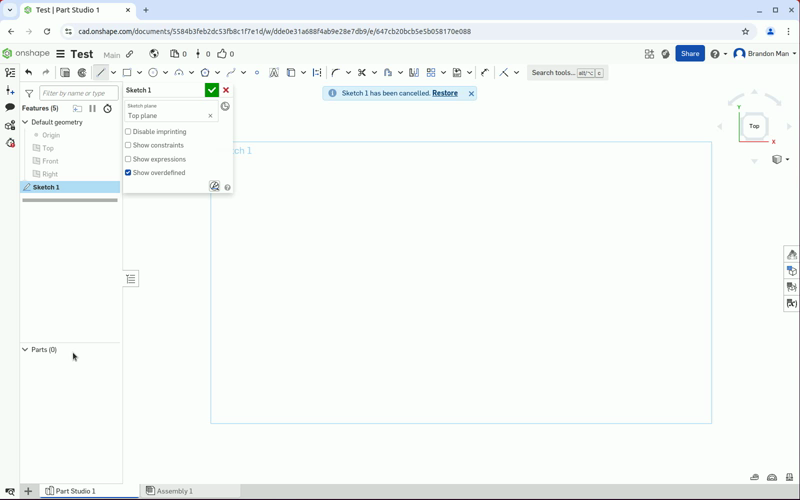
key_down(shift)
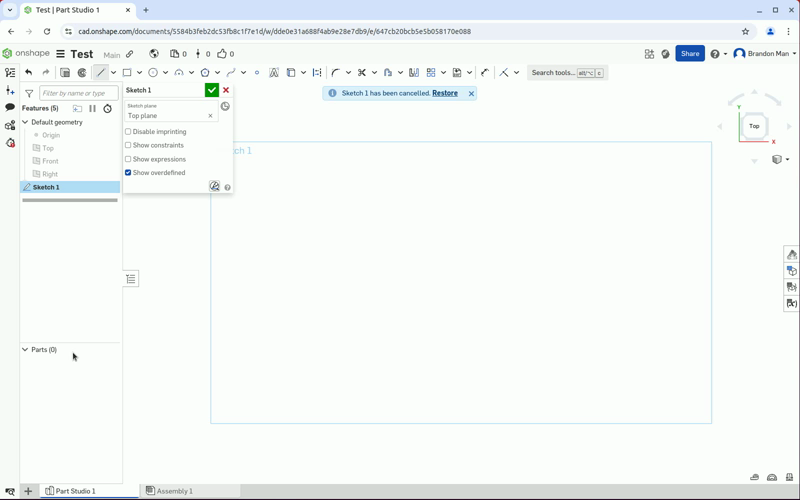
mouse_move(396, 322)
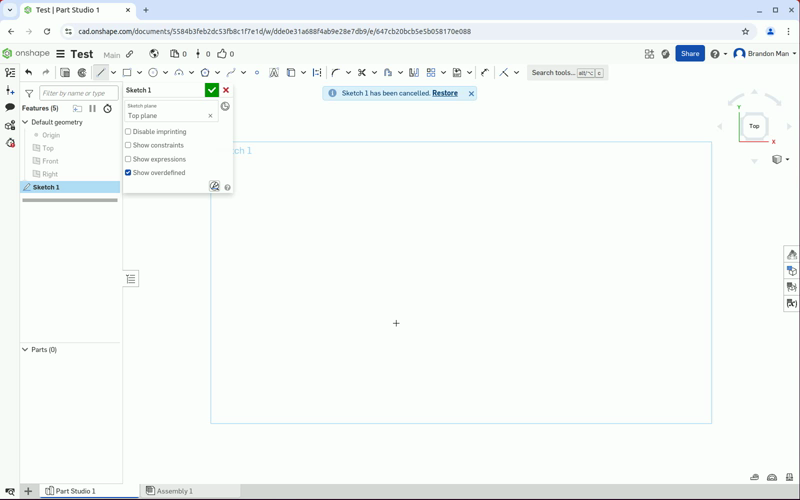
click(396, 322)
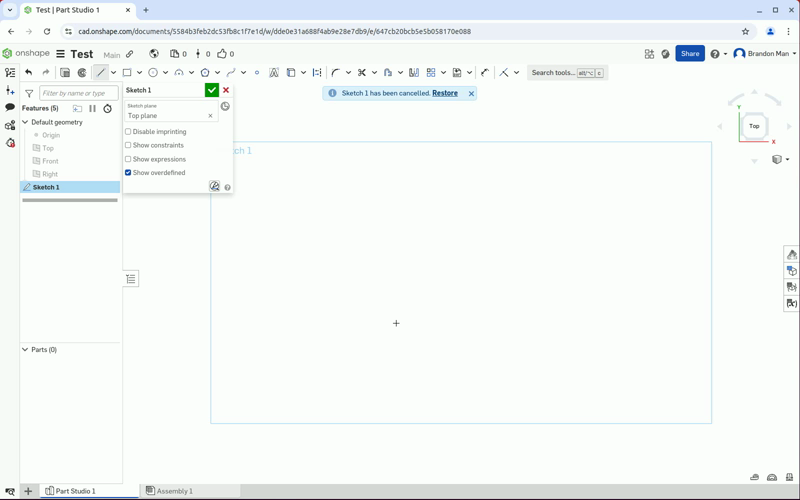
key_up(shift)
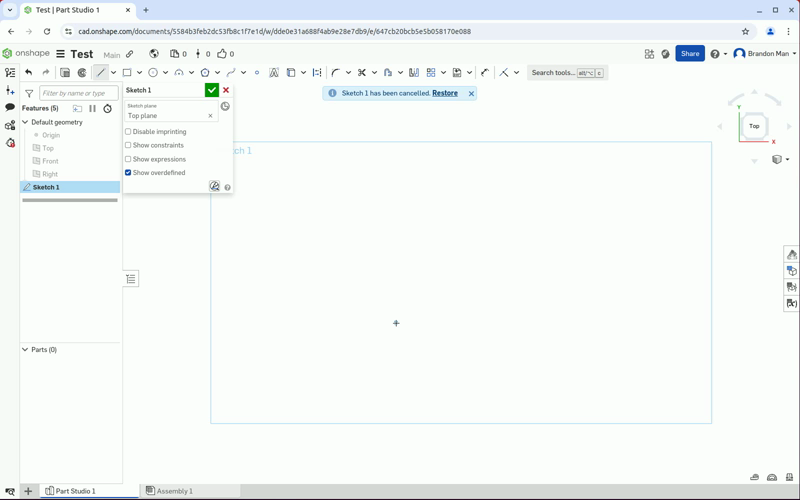
key_down(shift)
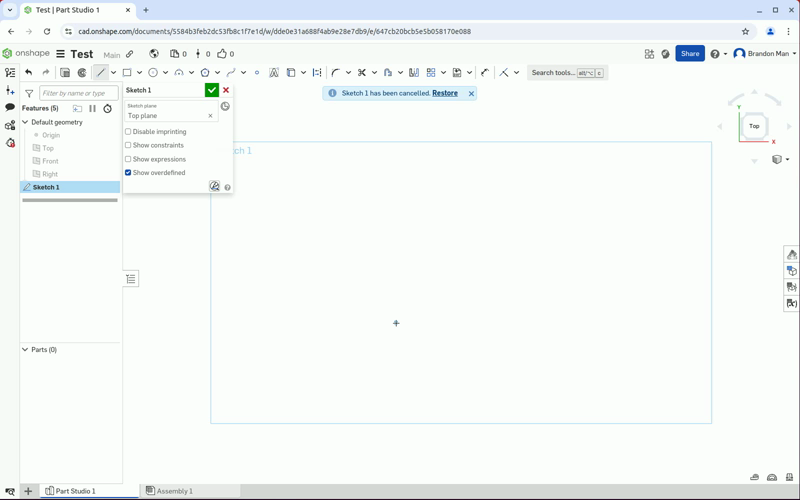
mouse_move(518, 322)
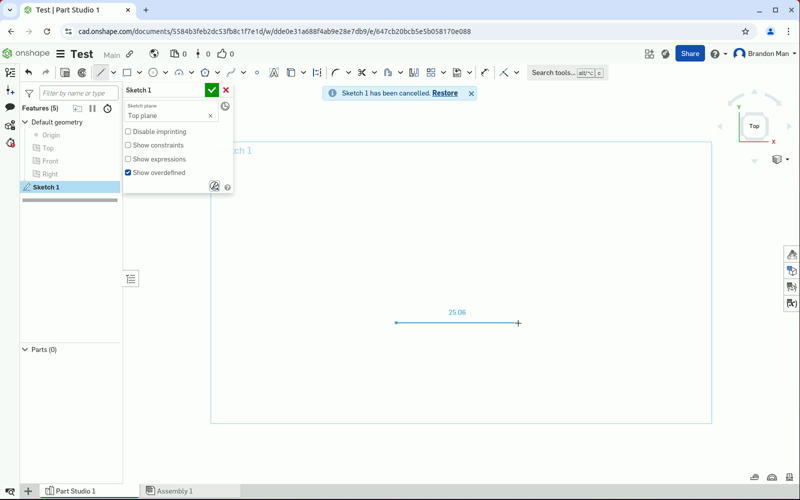
click(518, 322)
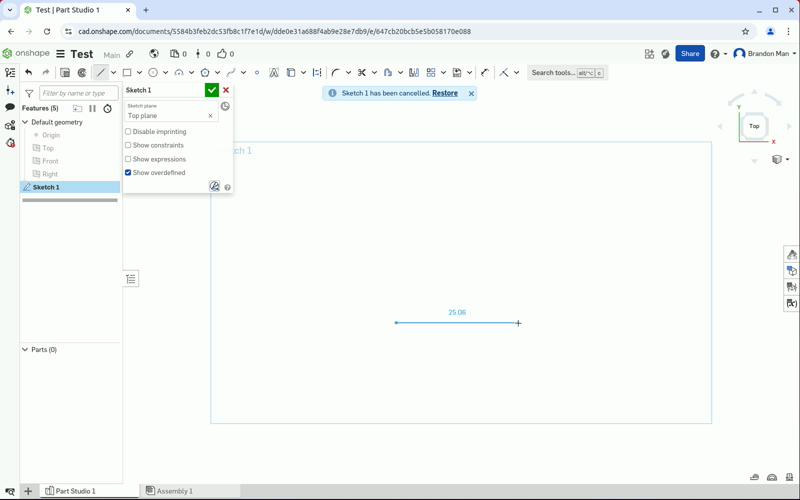
key_up(shift)
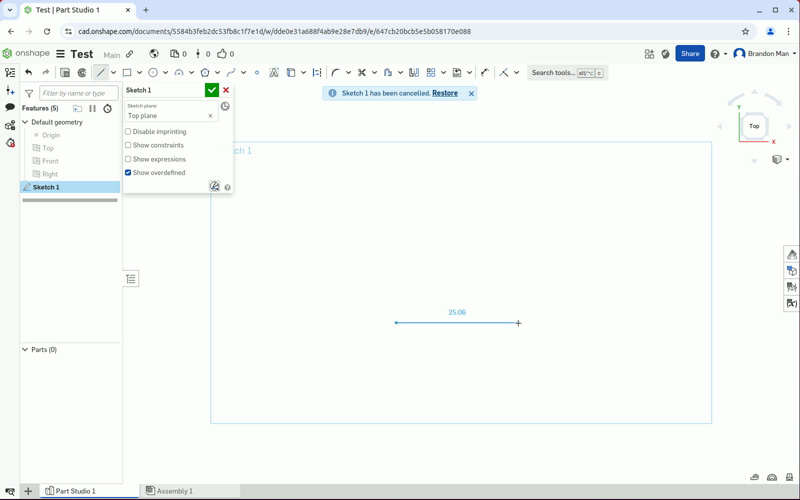
key_down(shift)
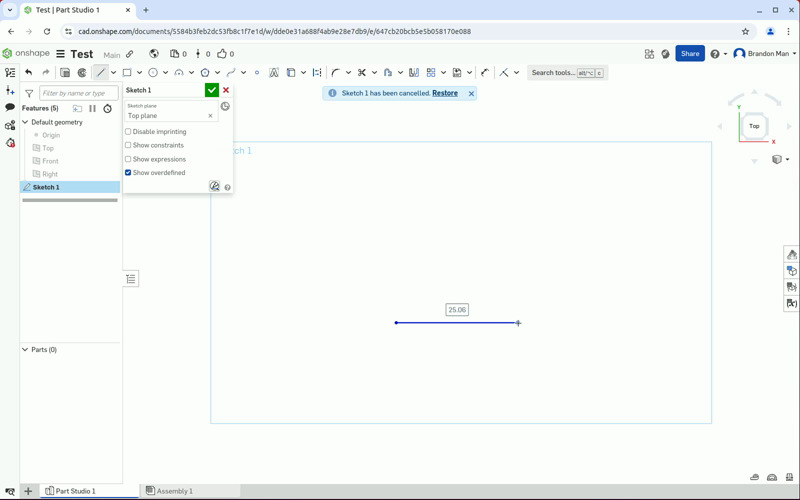
mouse_move(518, 207)
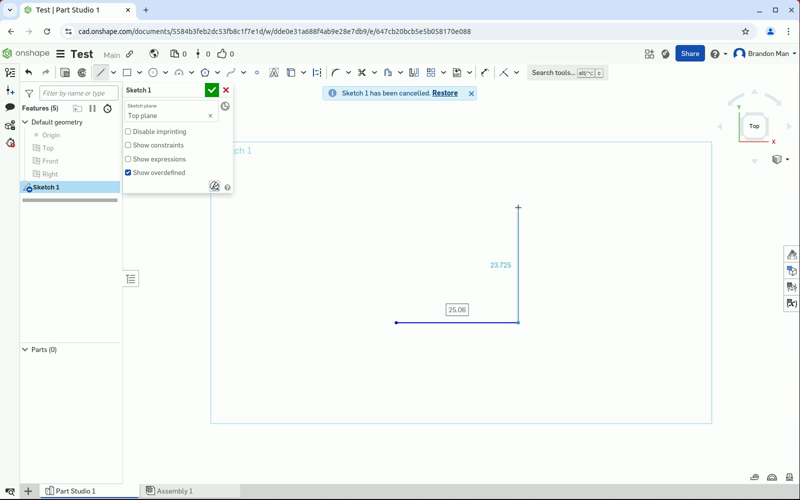
click(518, 207)
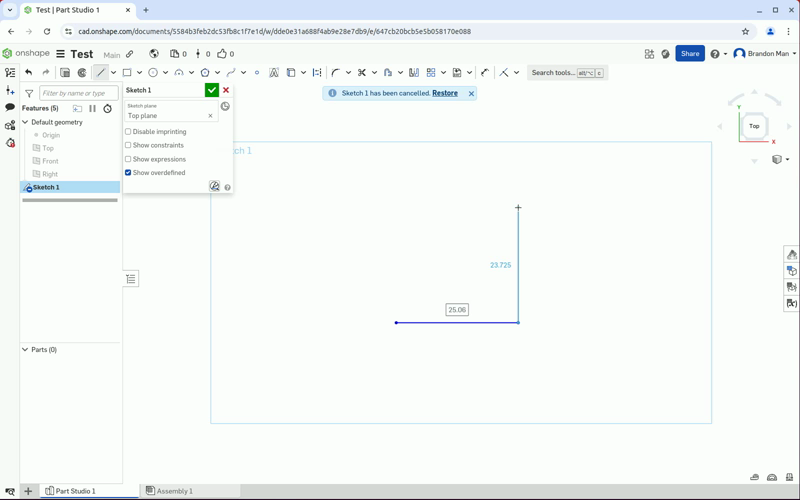
key_up(shift)
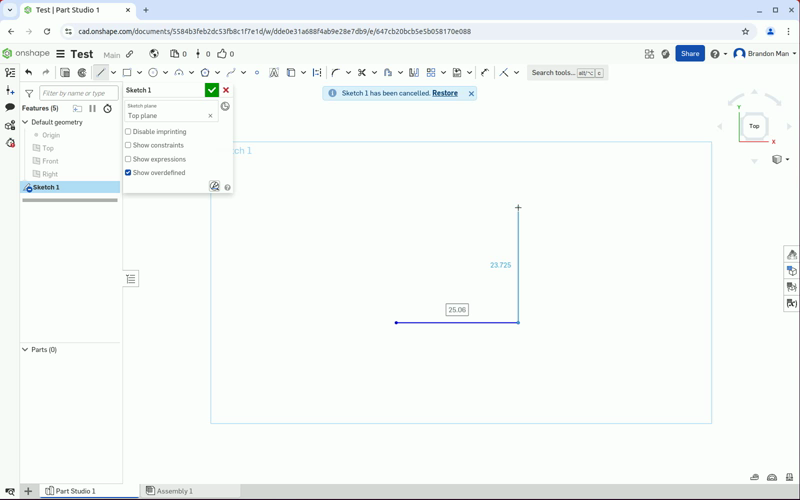
key_down(shift)
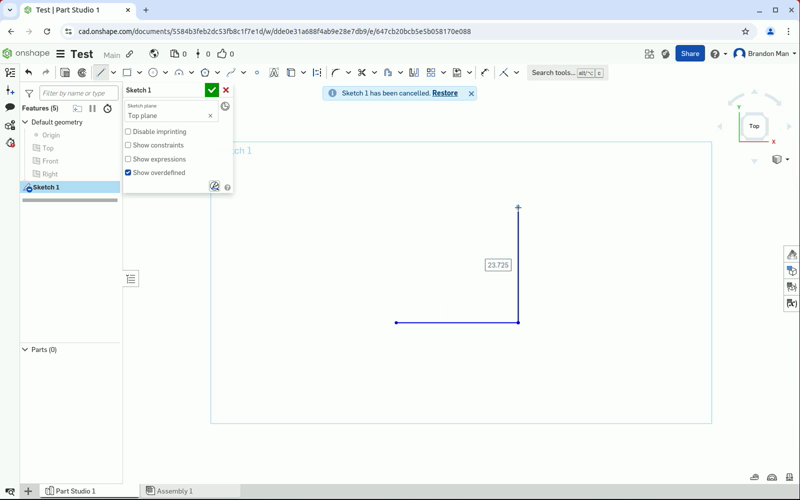
mouse_move(396, 207)
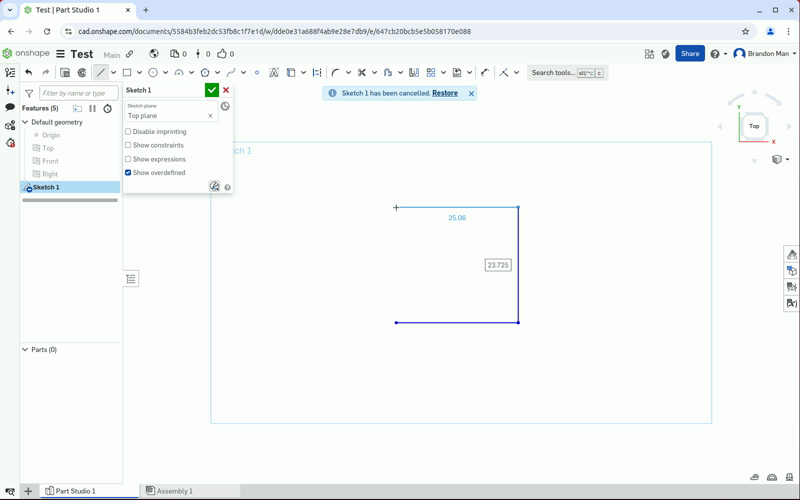
click(396, 207)
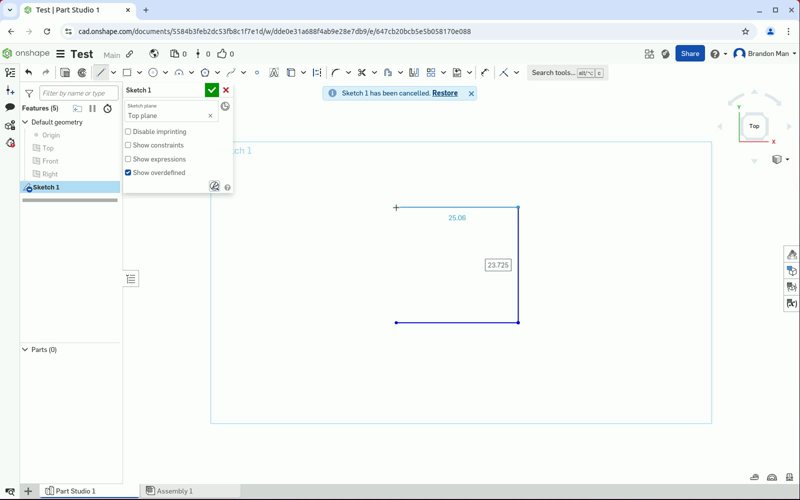
key_up(shift)
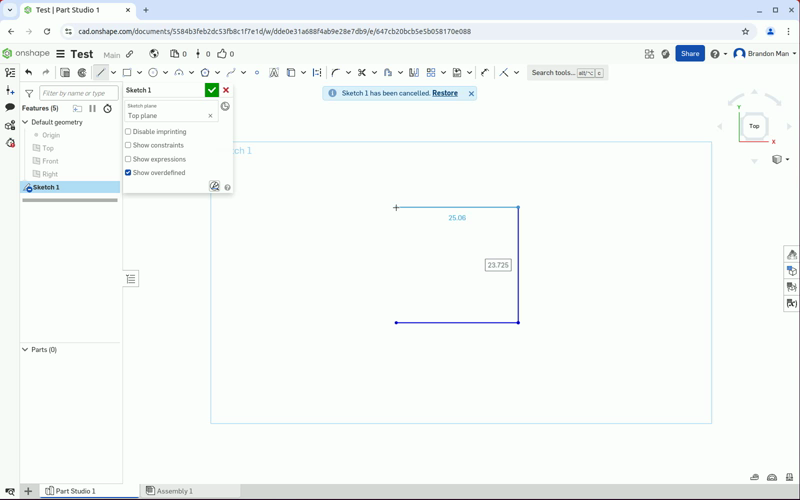
key_down(shift)
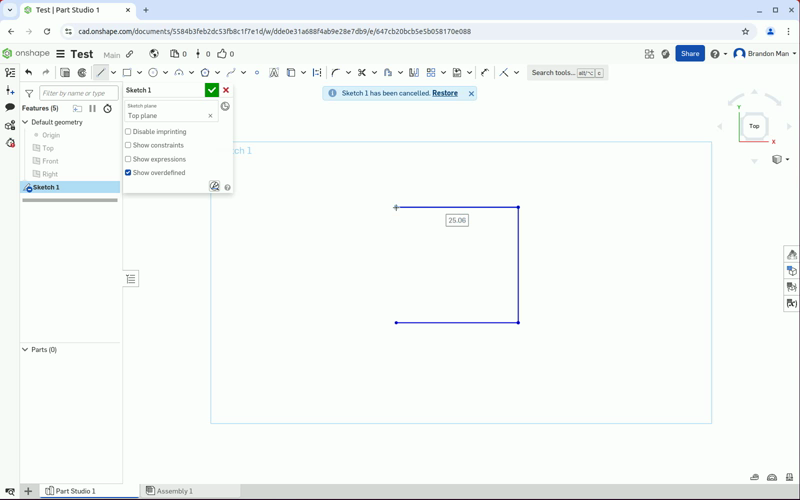
mouse_move(396, 322)
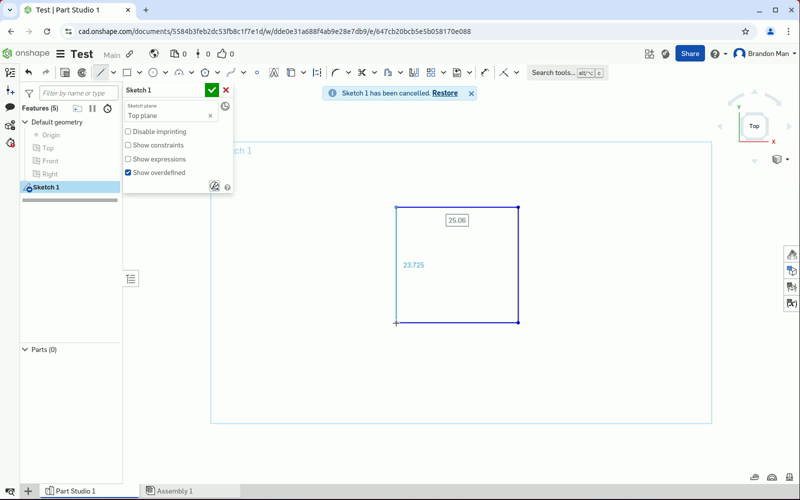
key_up(shift)
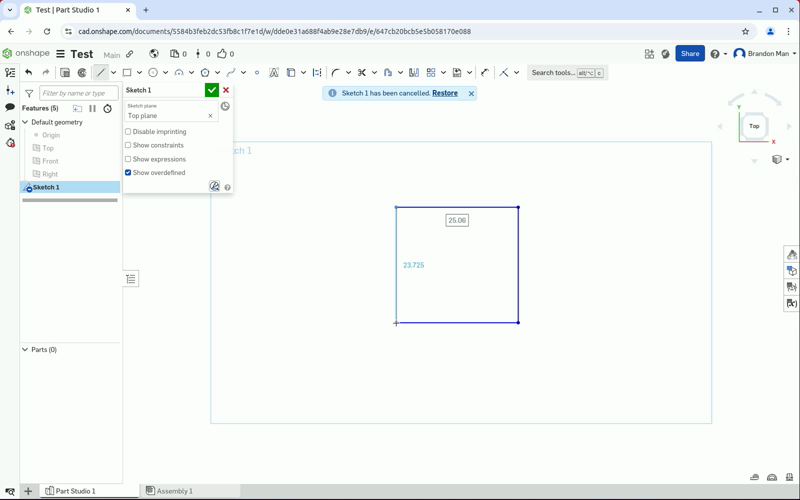
click(396, 322)
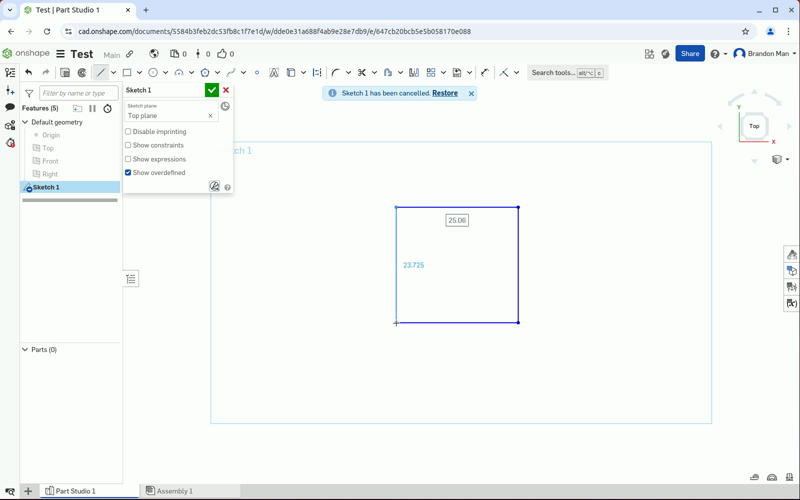
key(esc)
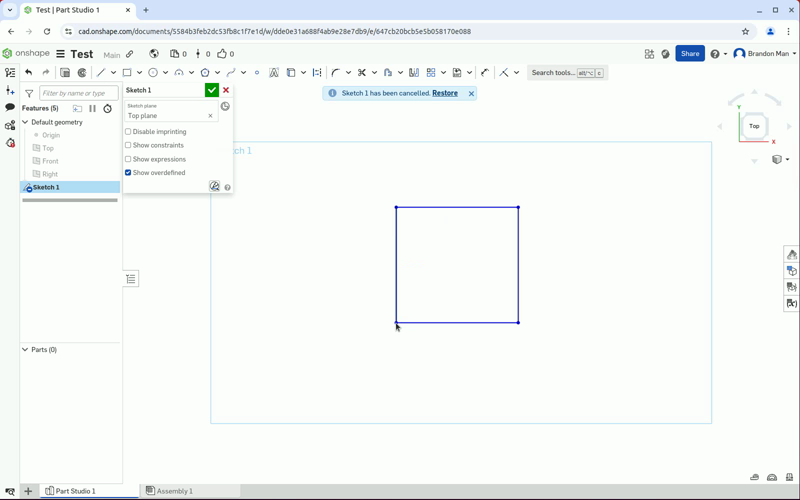
mouse_move(432, 256)
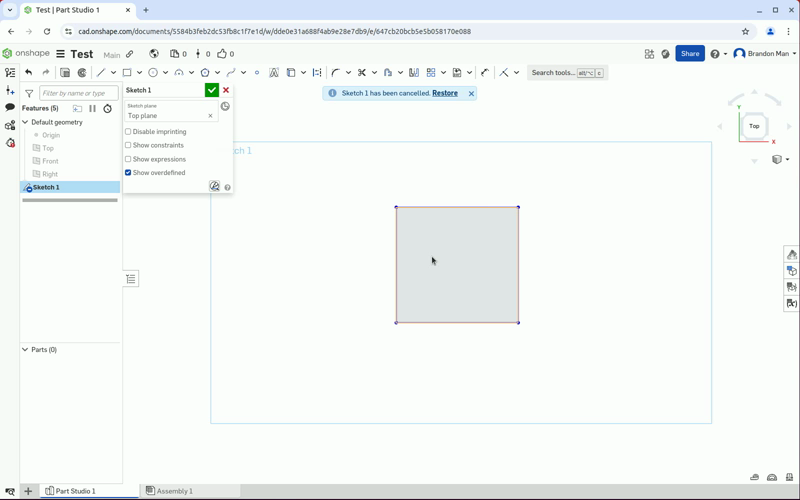
click(432, 256)
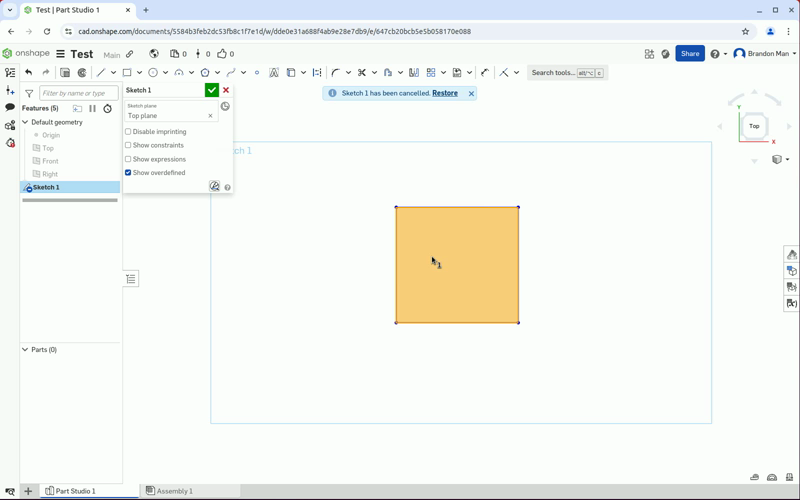
mouse_move(73, 352)
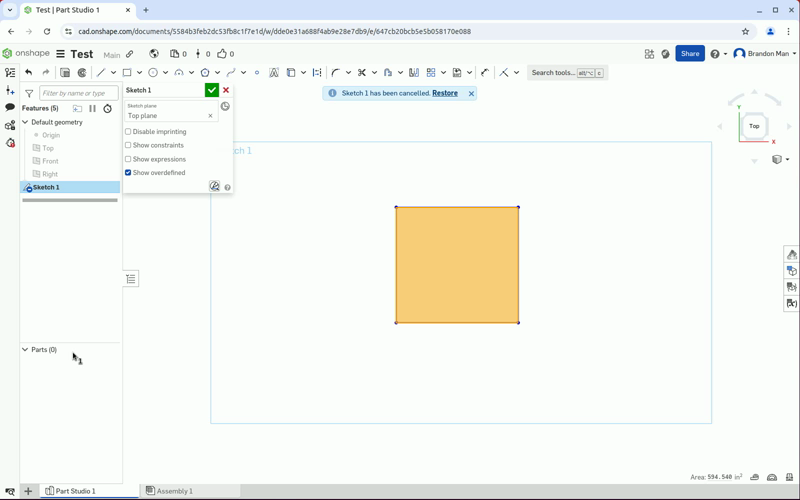
key(shift+y)
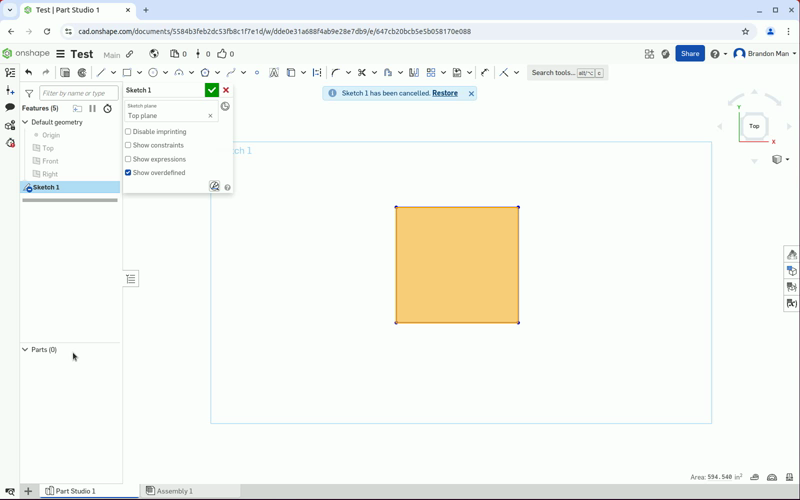
key(shift+e)
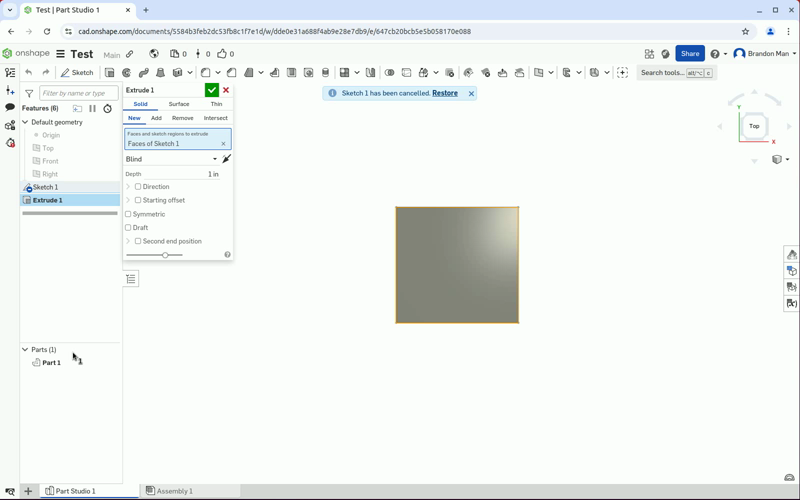
mouse_move(143, 106)
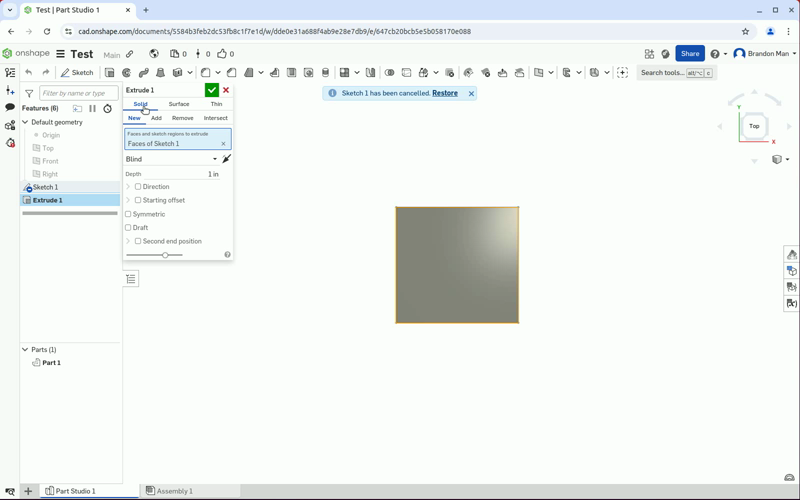
click(143, 106)
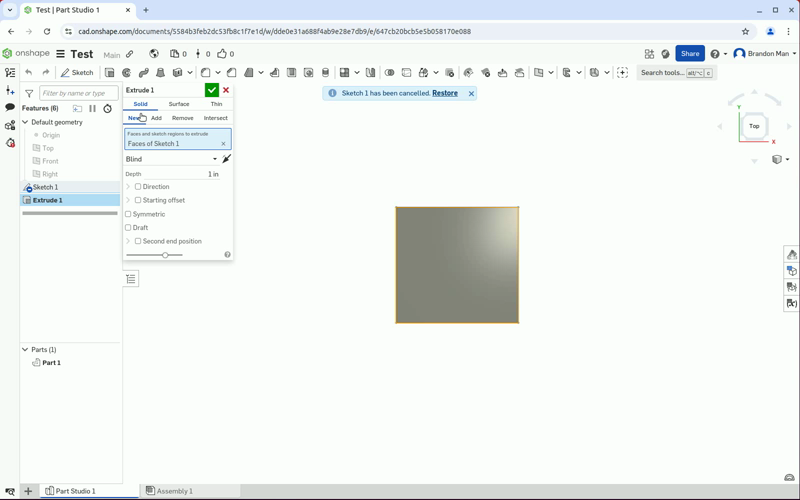
mouse_move(137, 120)
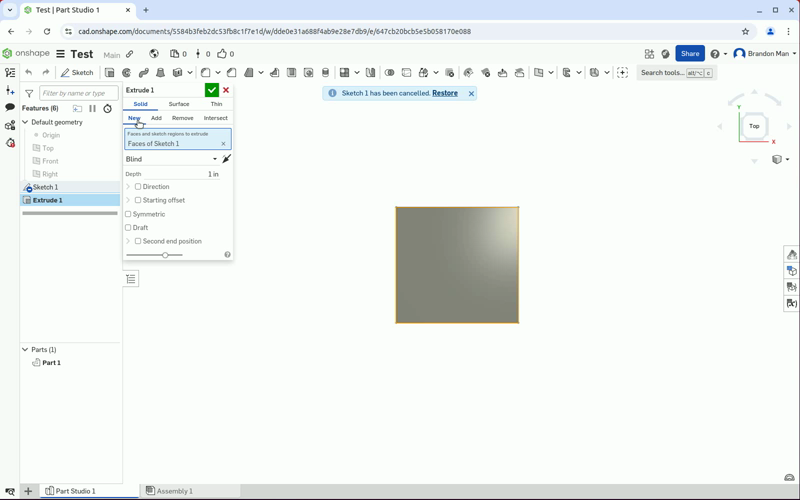
click(137, 120)
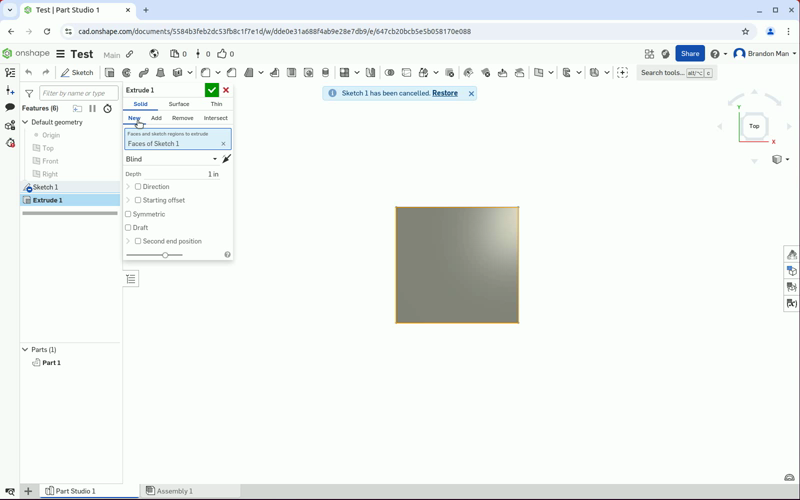
key(tab, 4)
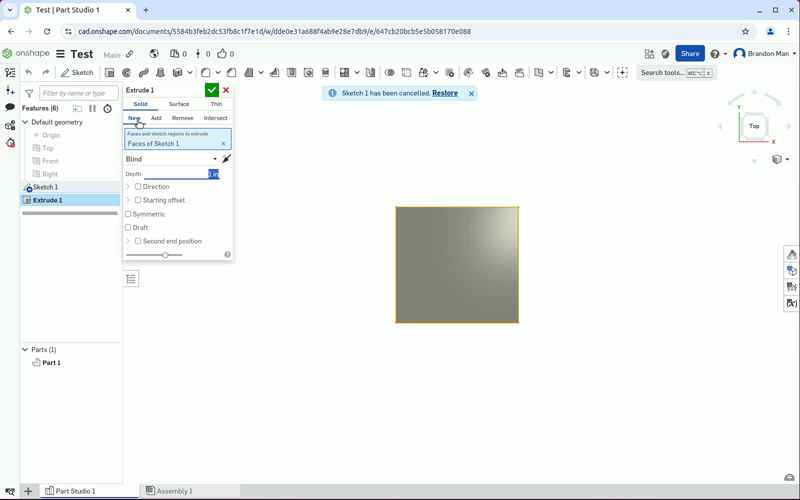
text(18.535)
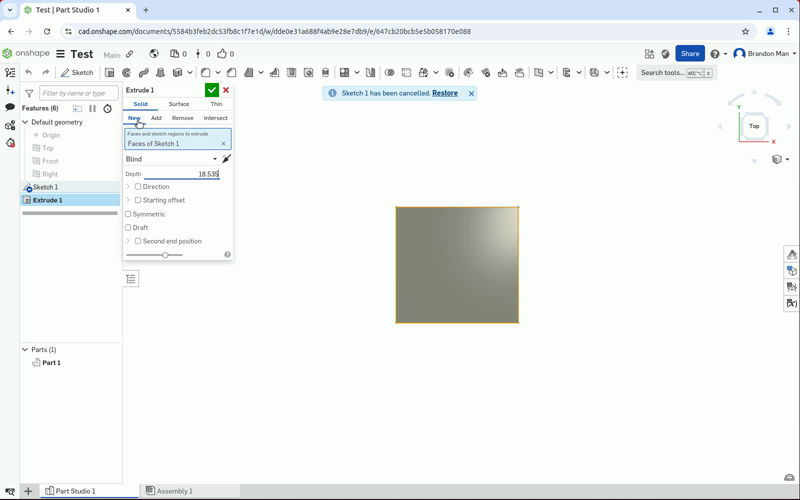
key(enter)
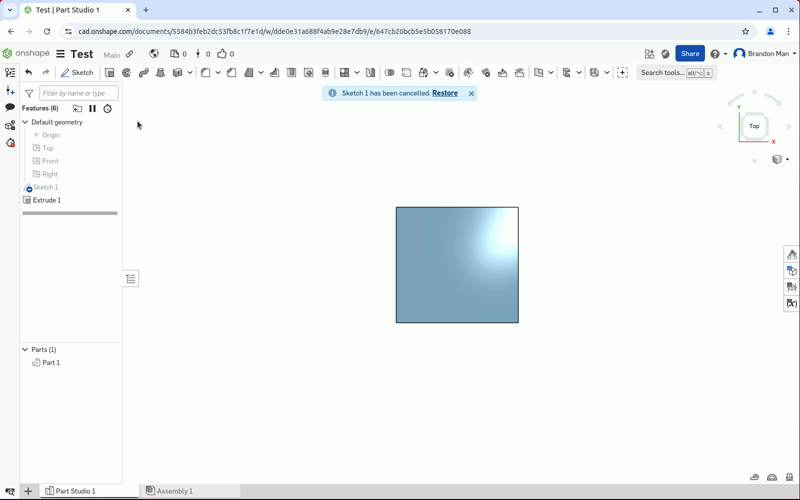
key(shift+h)
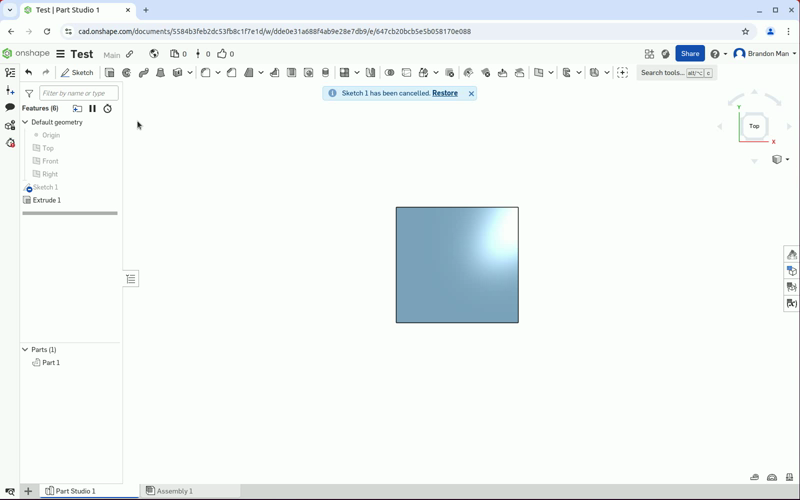
key(shift+h)
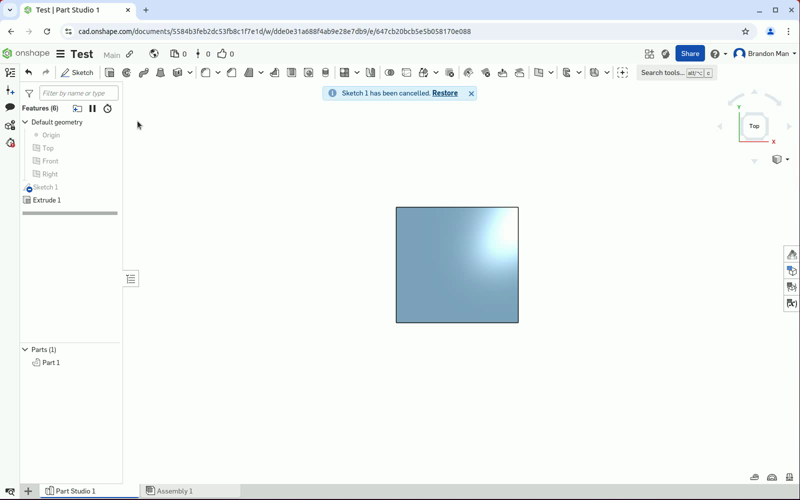
mouse_move(73, 189)
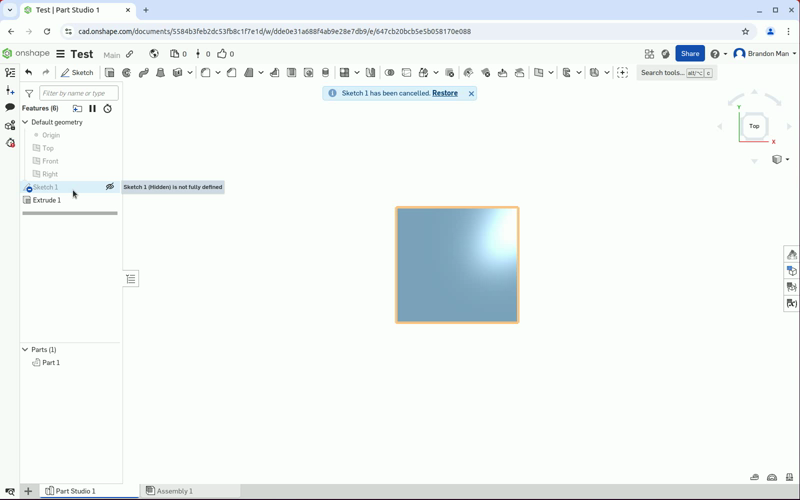
click(73, 189)
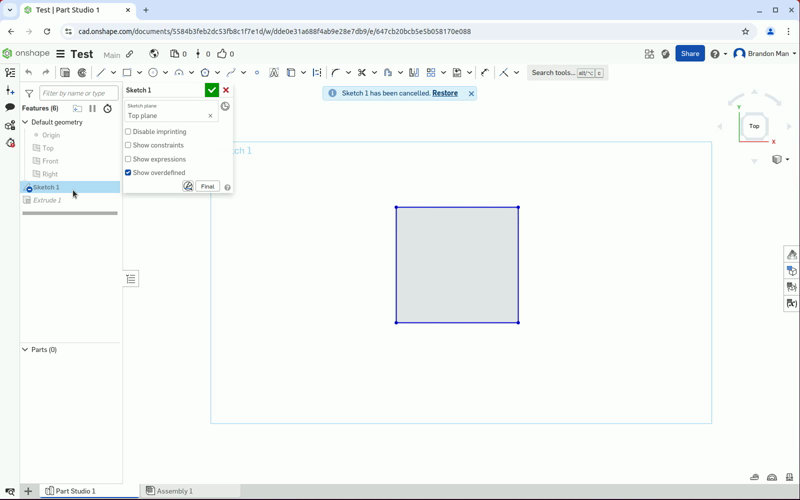
mouse_move(229, 92)
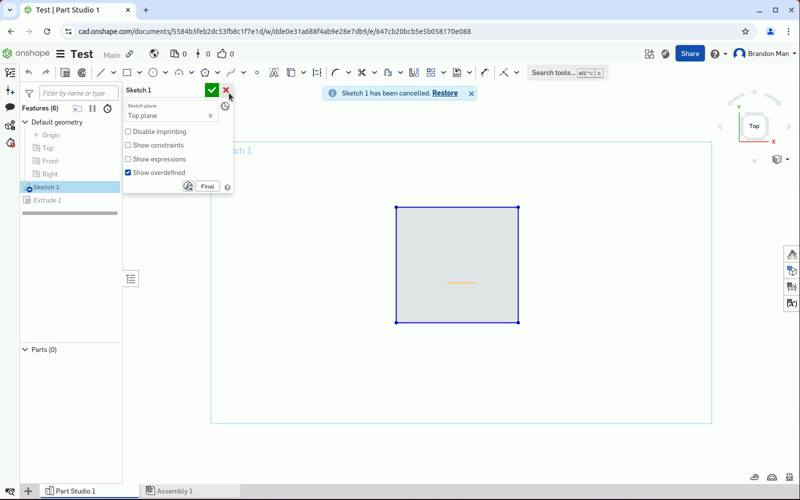
click(229, 92)
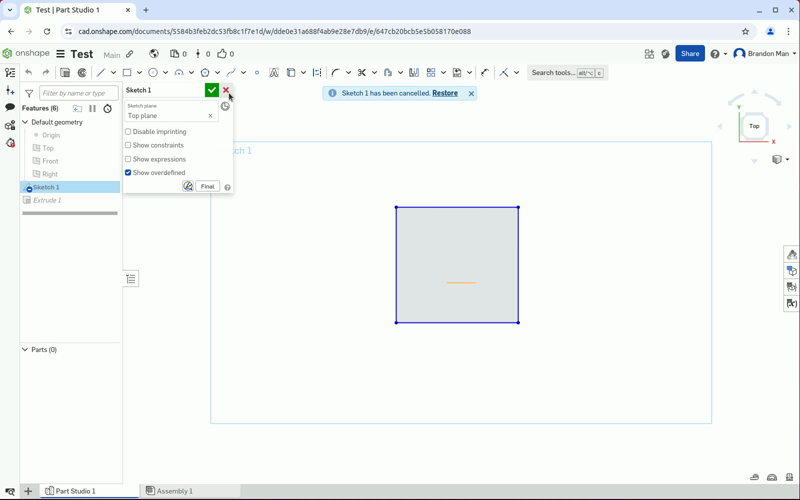
key(shift+s)
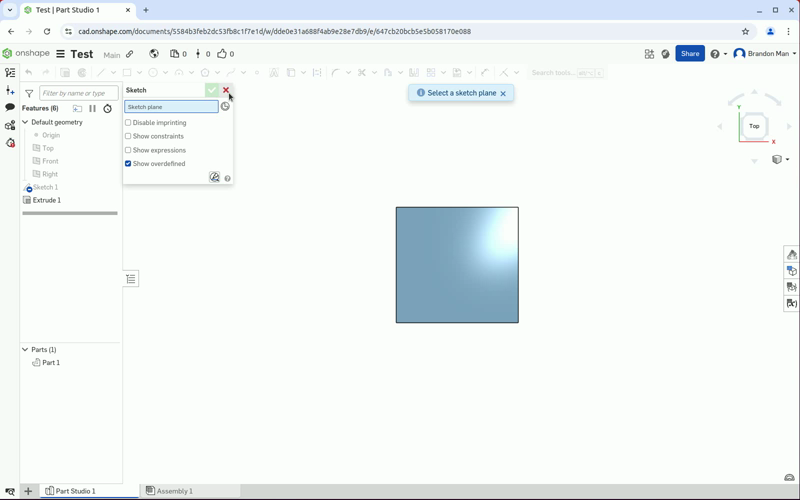
mouse_move(73, 150)
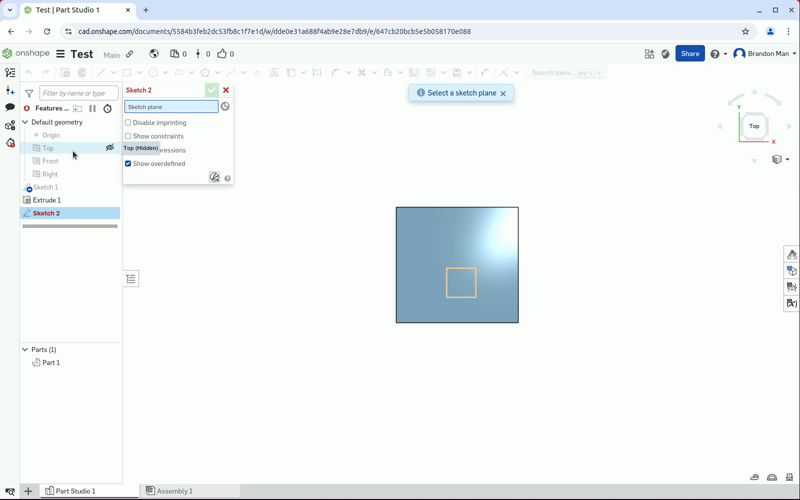
click(73, 150)
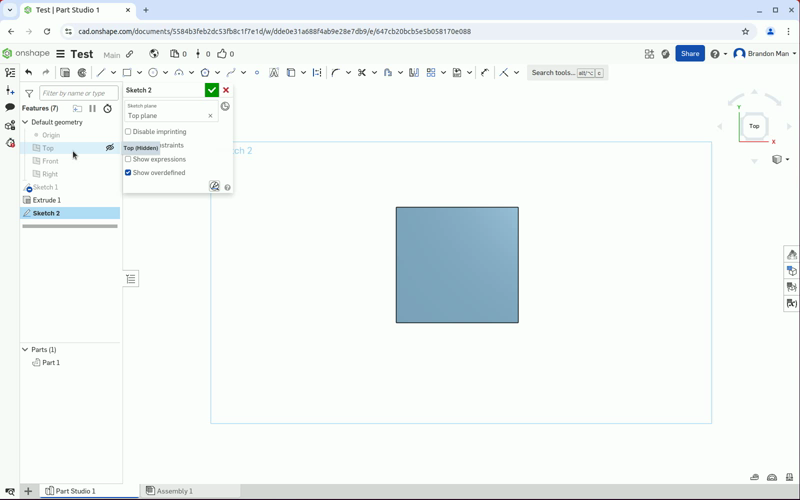
mouse_move(73, 352)
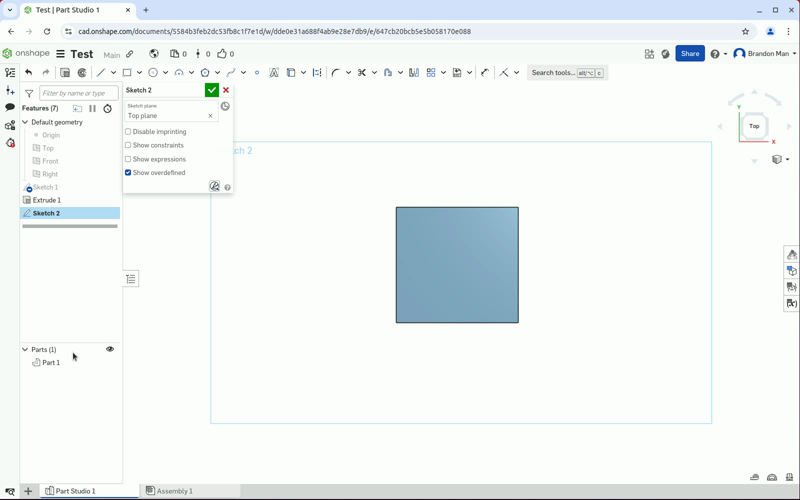
key(y)
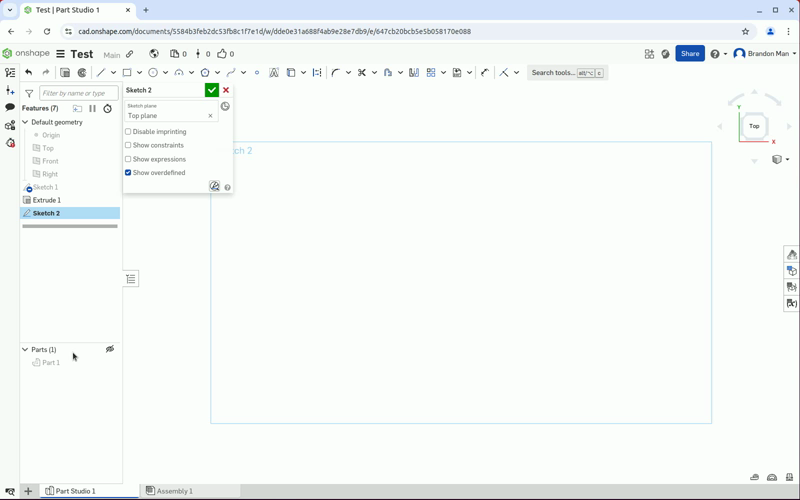
key(l)
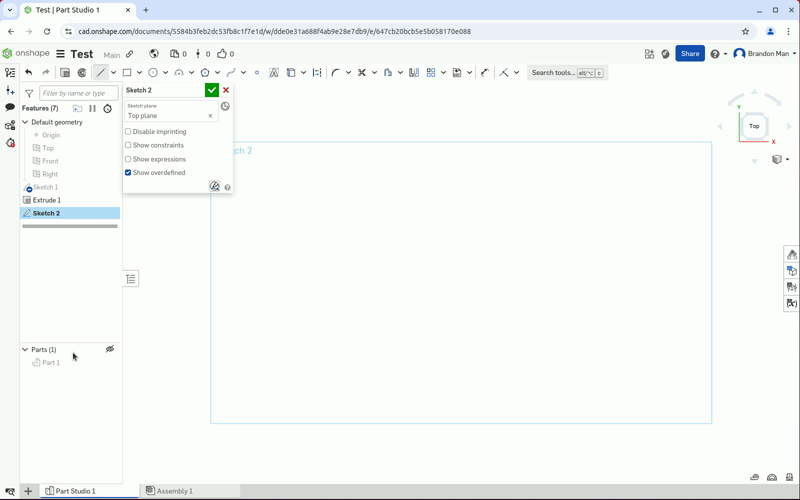
key_down(shift)
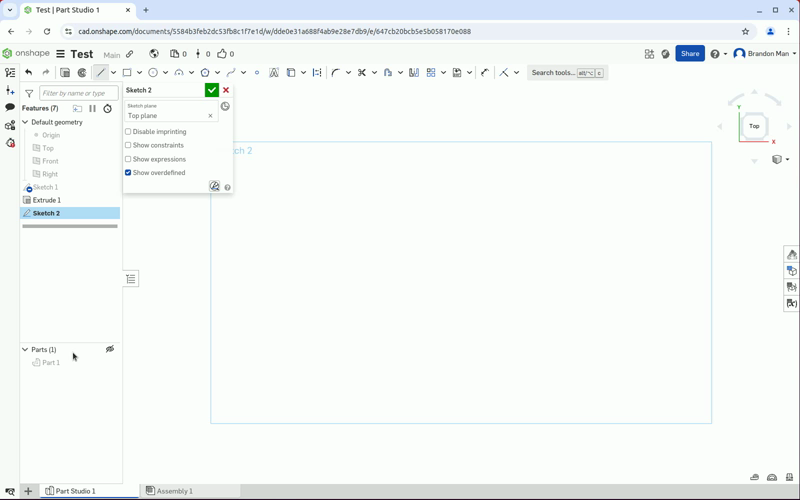
mouse_move(396, 322)
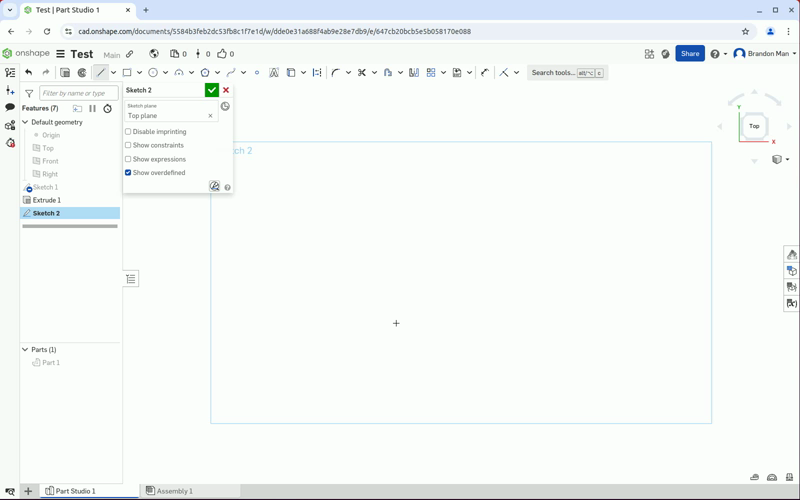
click(396, 322)
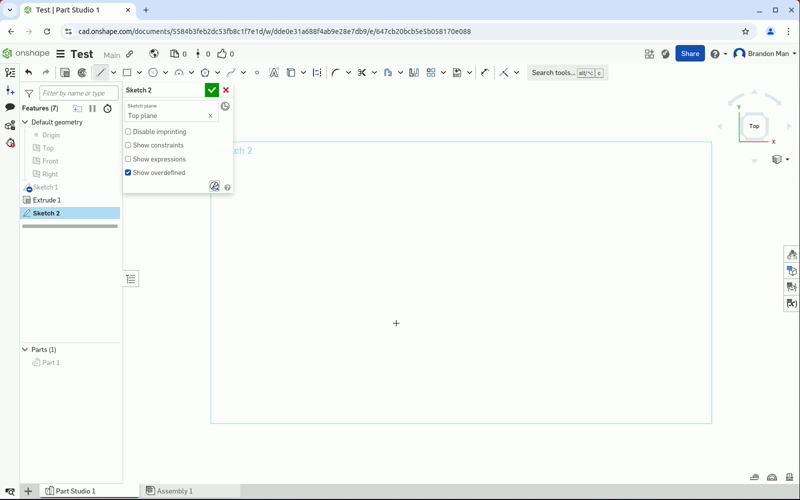
key_up(shift)
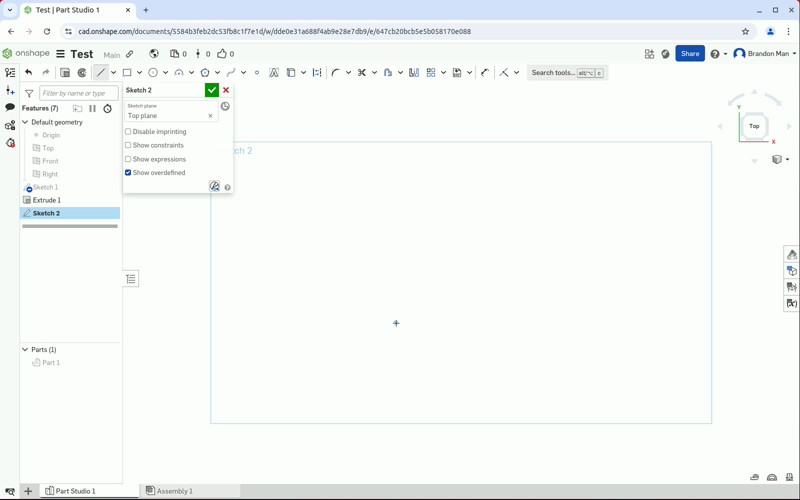
key_down(shift)
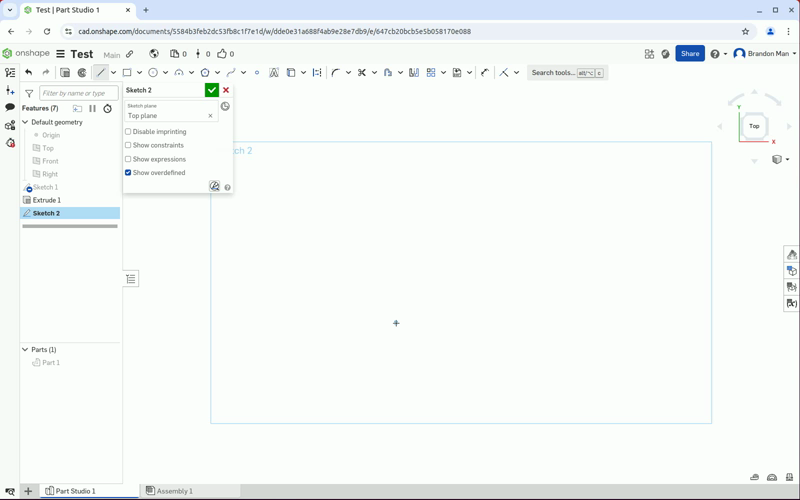
mouse_move(518, 322)
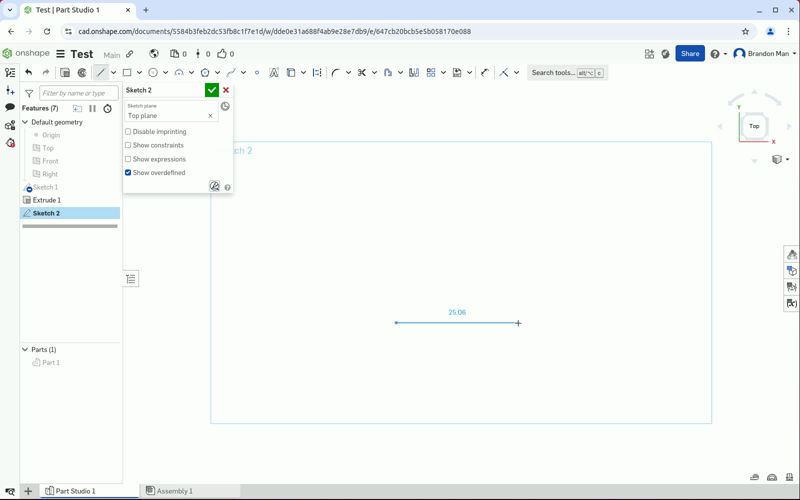
click(518, 322)
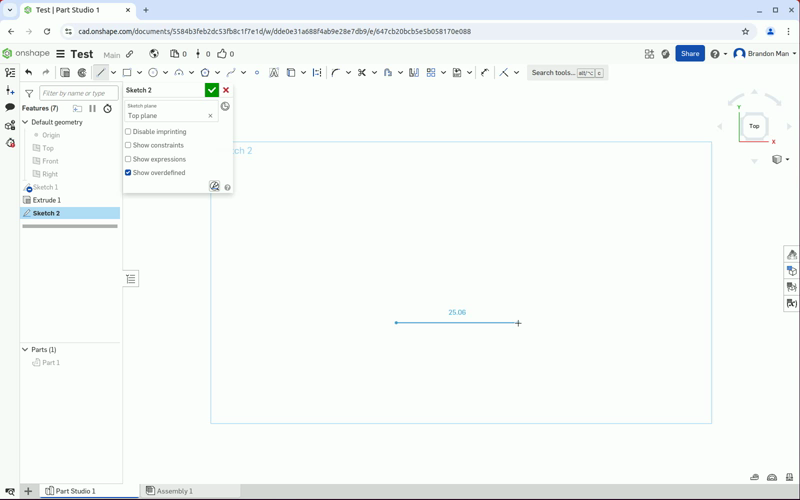
key_up(shift)
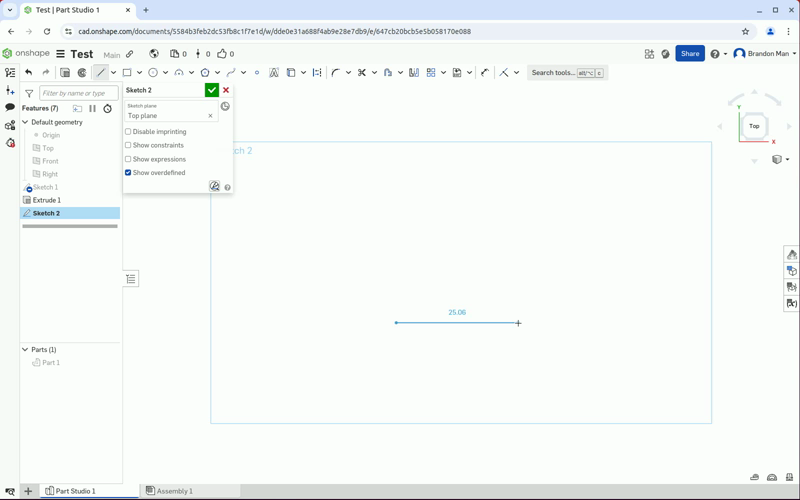
key_down(shift)
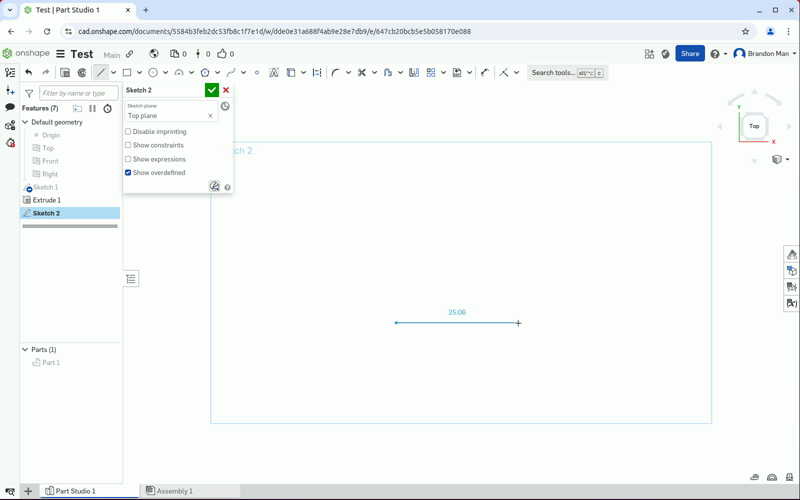
mouse_move(518, 207)
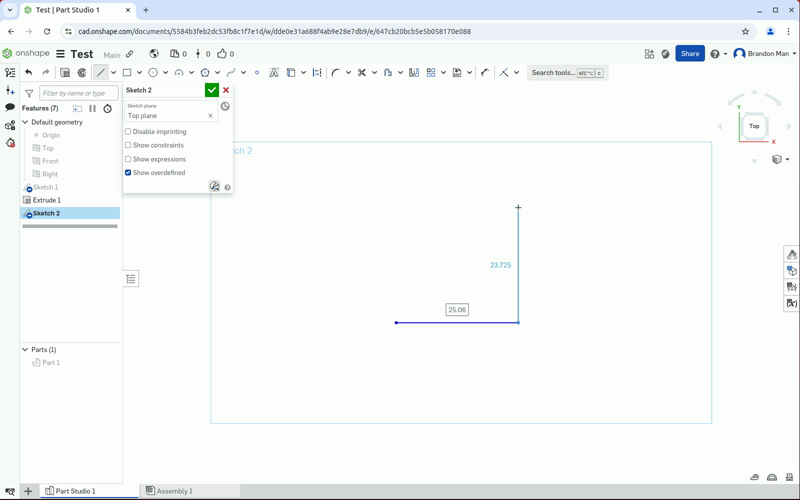
click(518, 207)
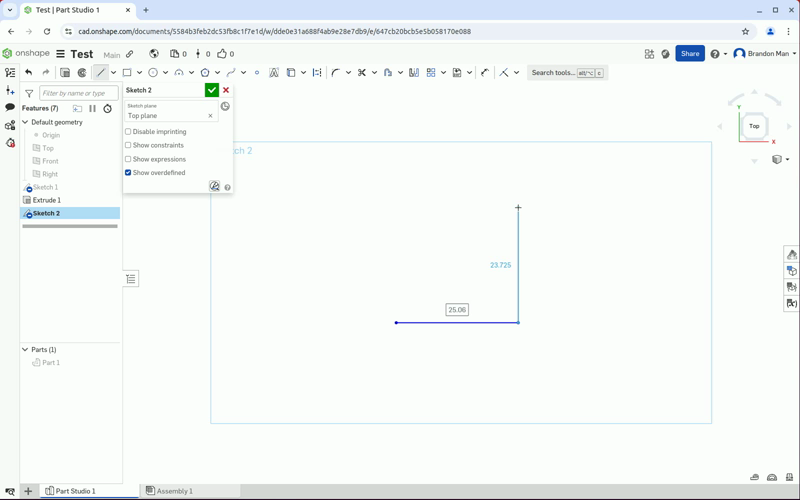
key_up(shift)
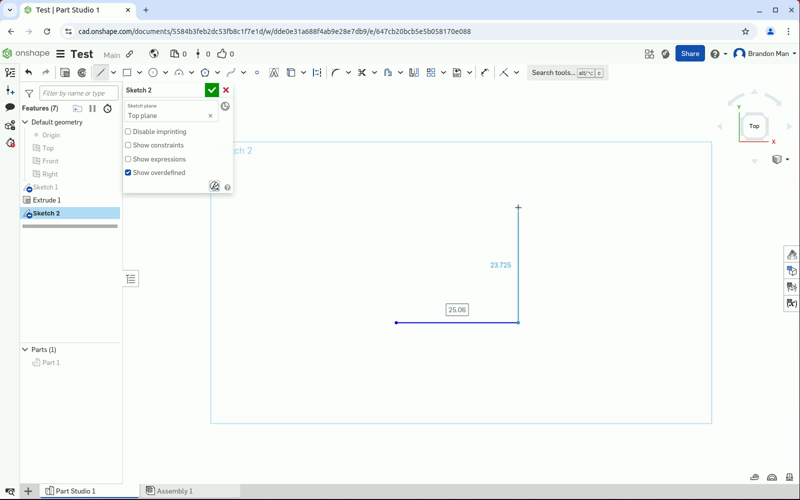
key_down(shift)
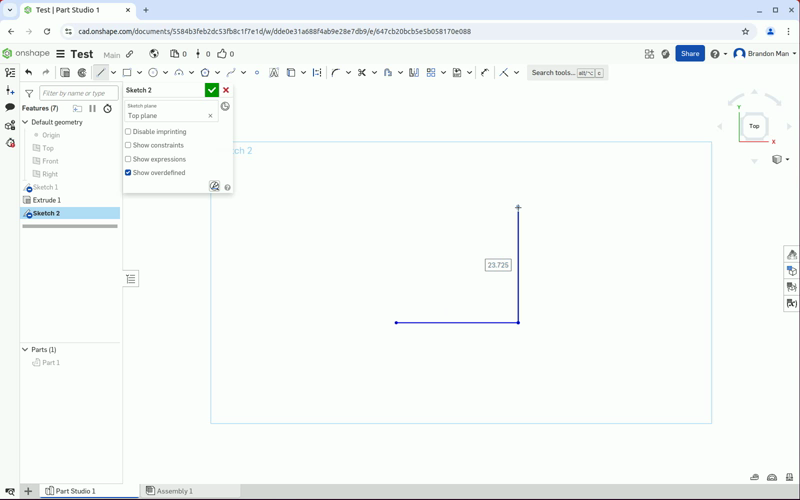
mouse_move(396, 207)
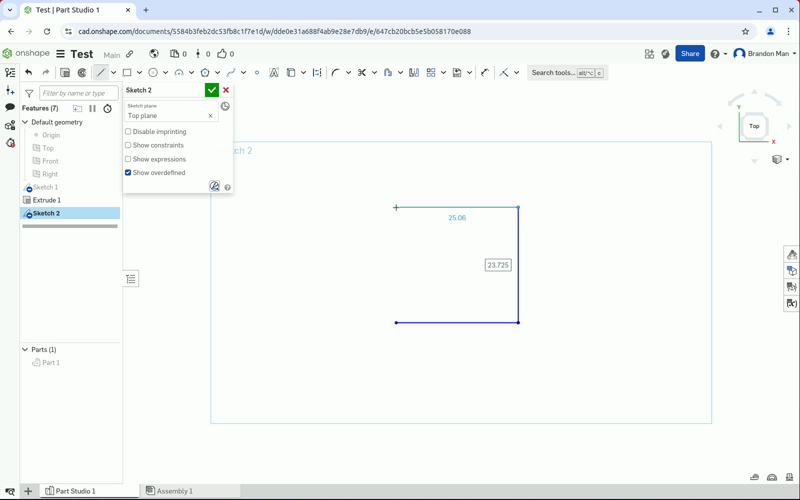
click(396, 207)
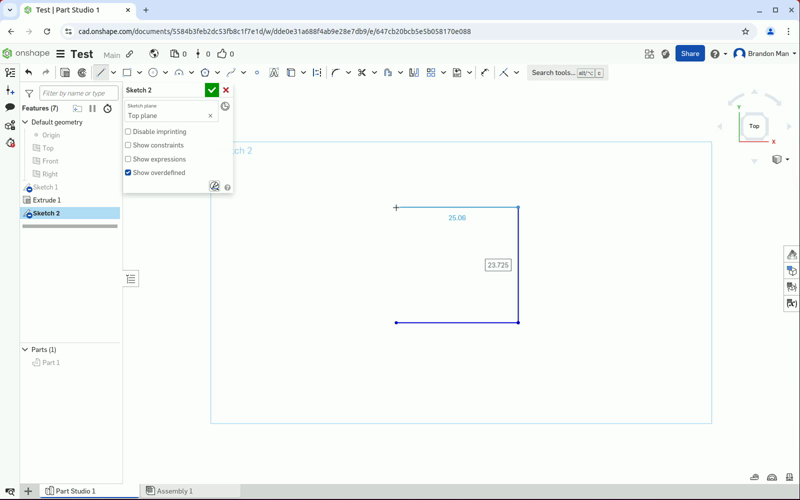
key_up(shift)
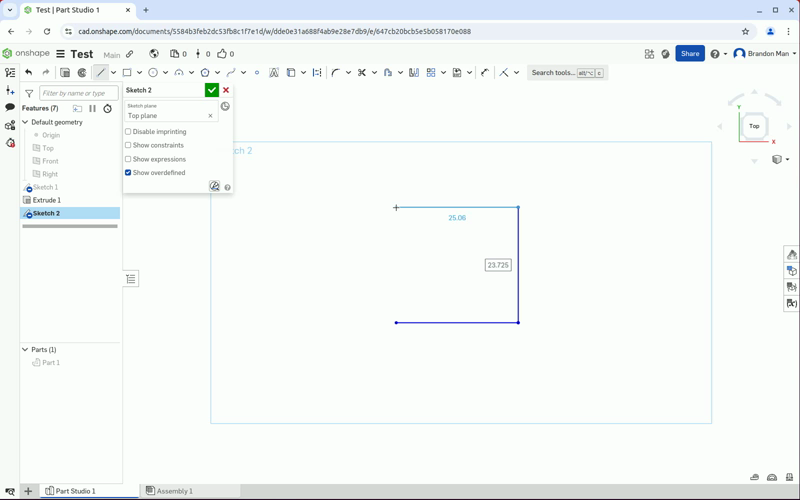
key_down(shift)
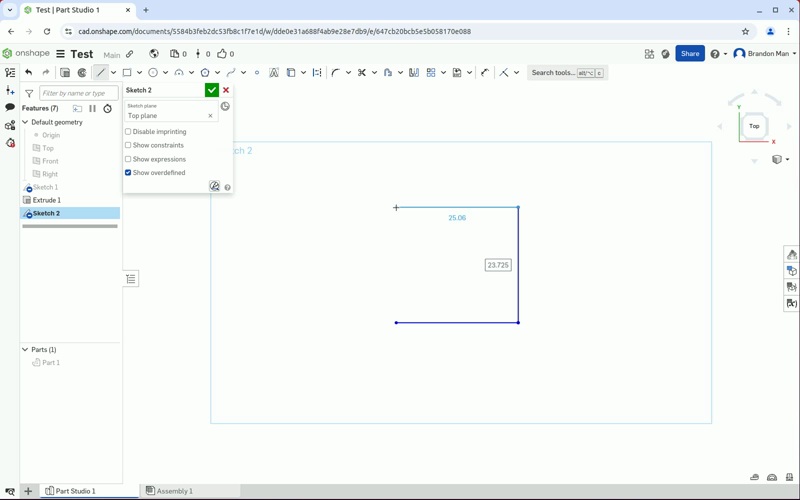
mouse_move(396, 322)
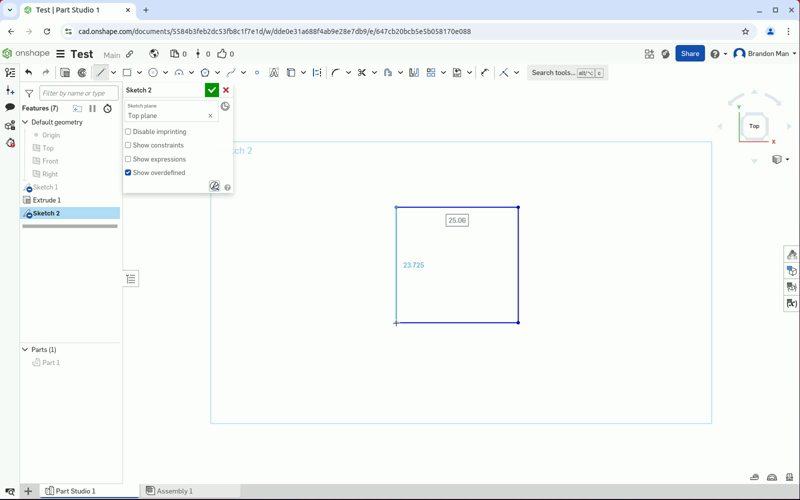
key_up(shift)
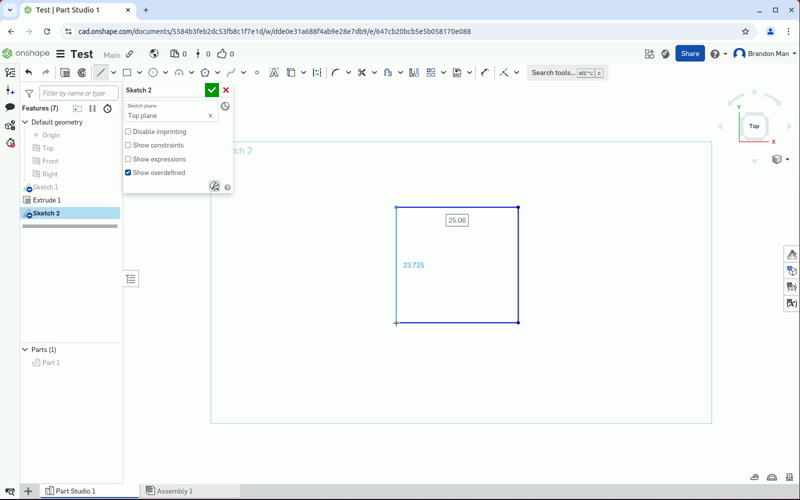
click(396, 322)
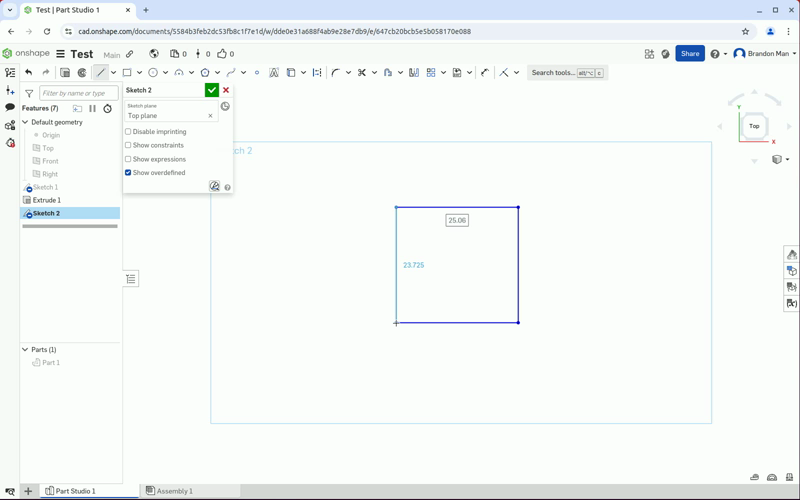
key(esc)
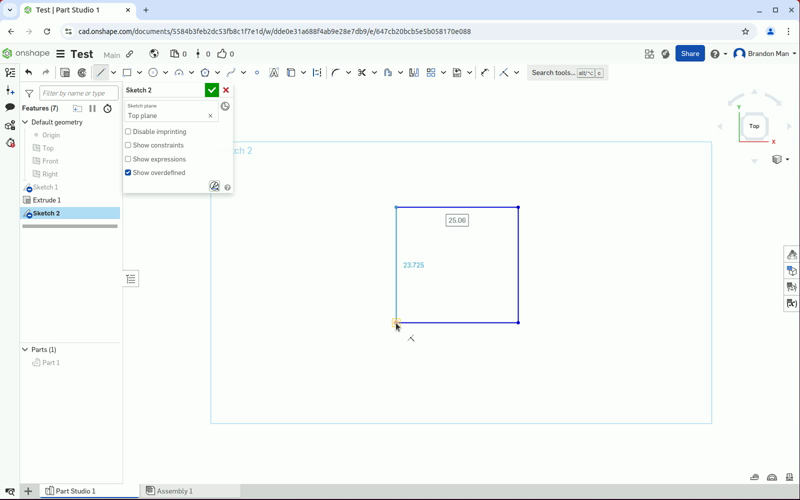
mouse_move(491, 224)
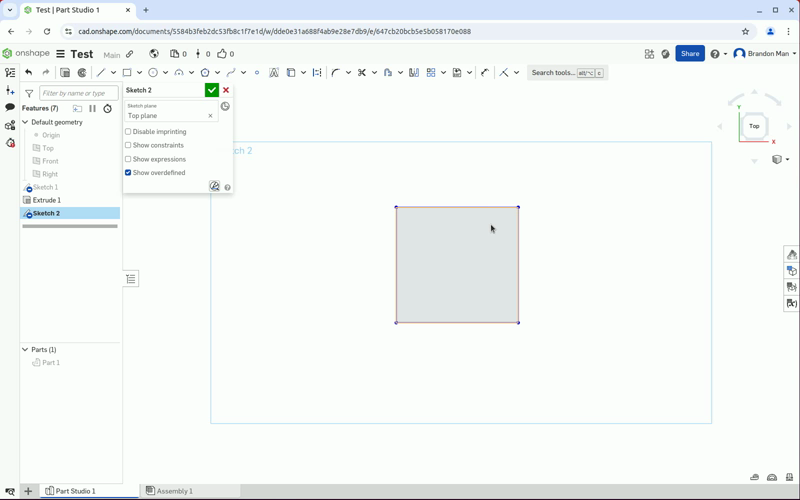
click(491, 224)
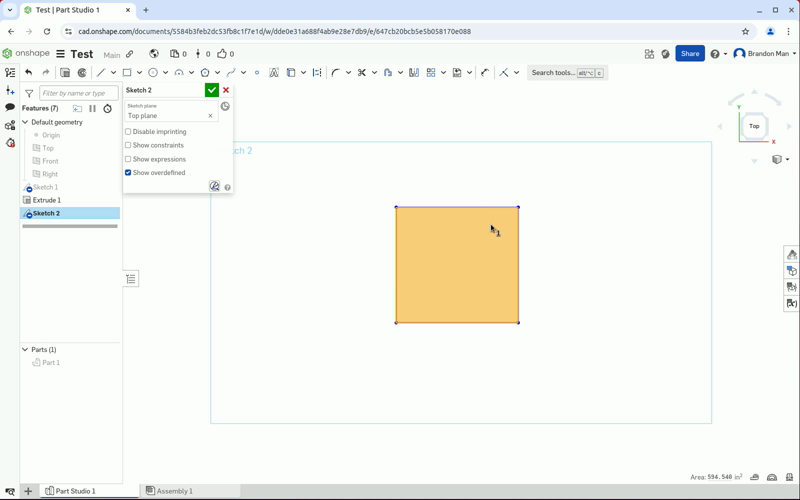
mouse_move(73, 352)
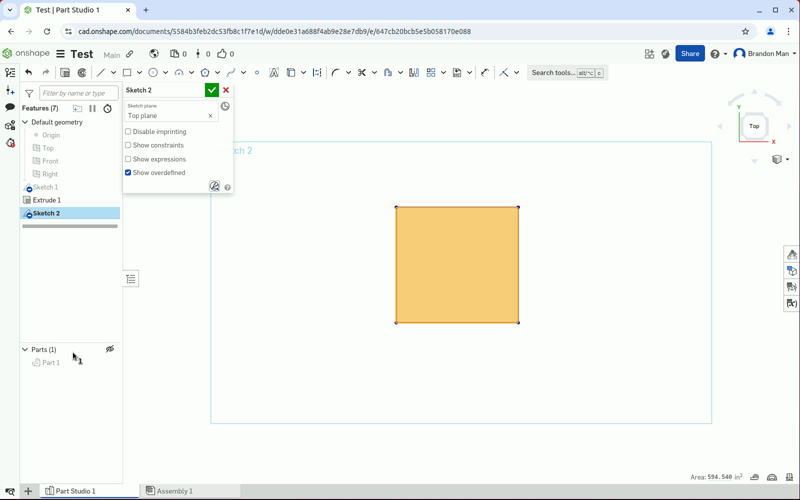
key(shift+y)
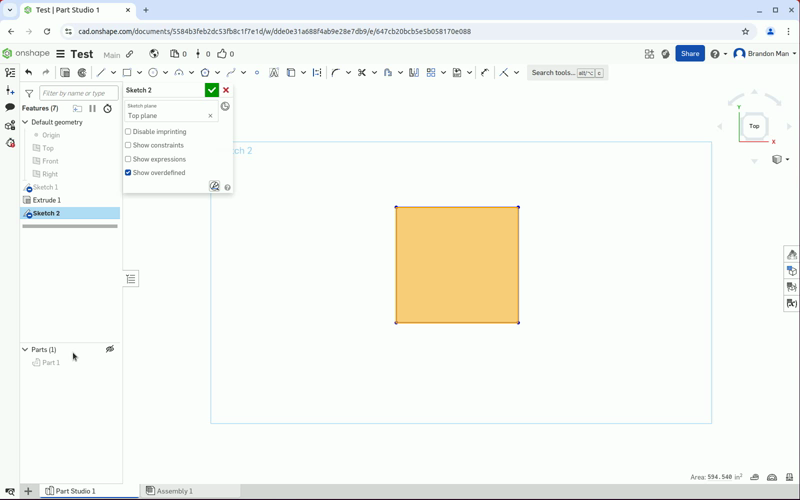
key(shift+e)
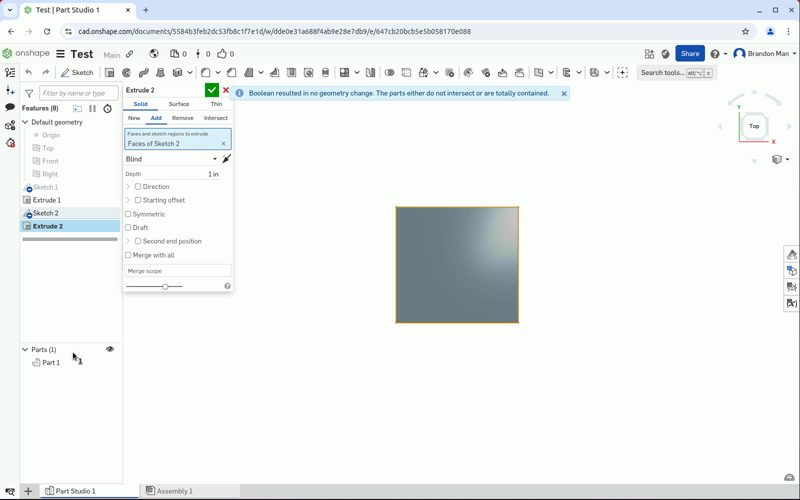
mouse_move(143, 106)
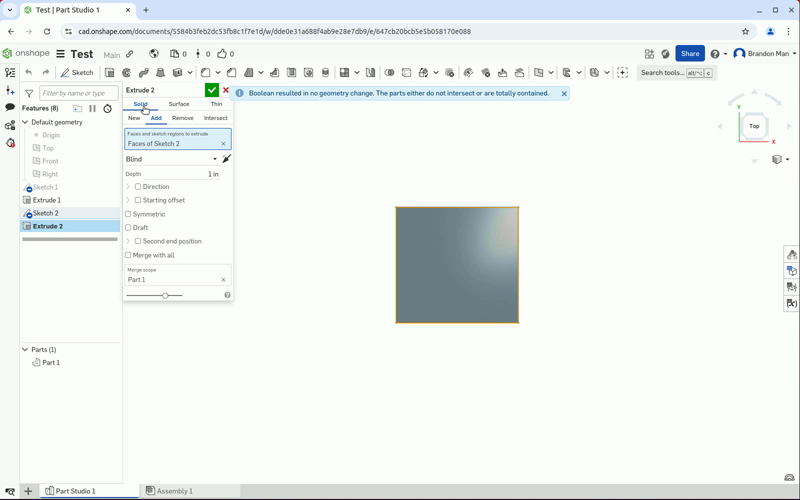
click(143, 106)
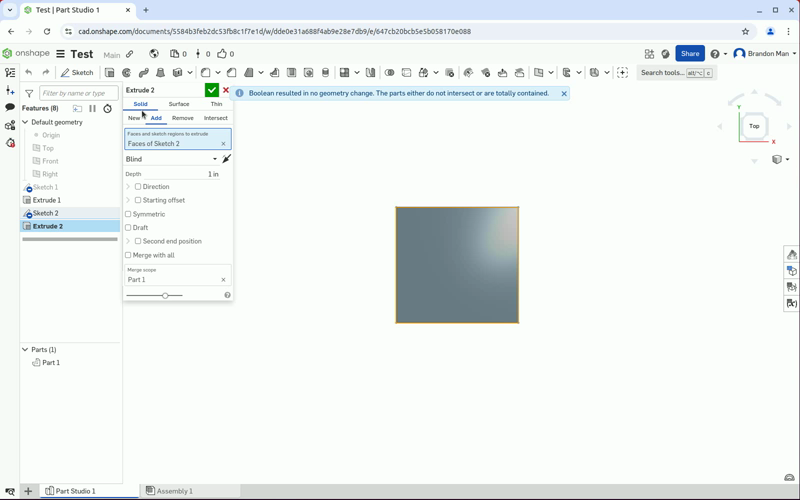
mouse_move(137, 120)
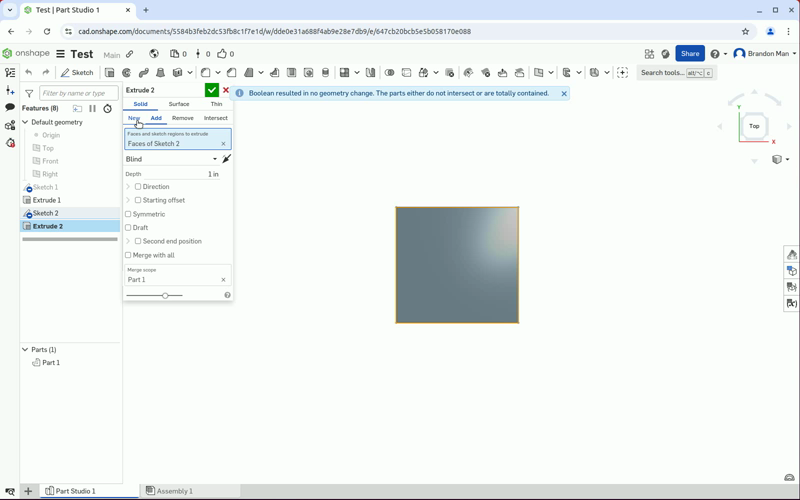
click(137, 120)
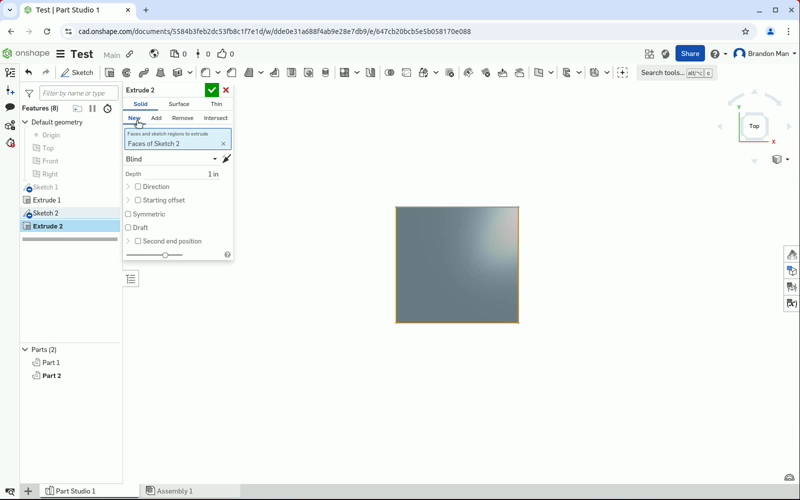
key(tab, 4)
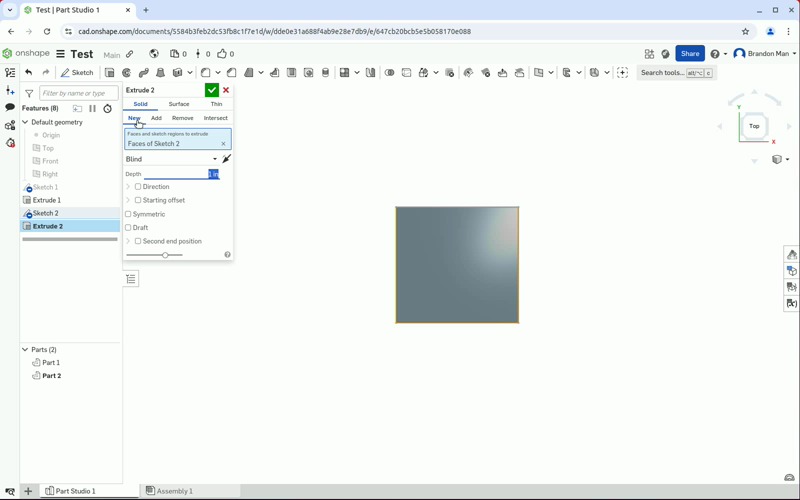
text(18.535)
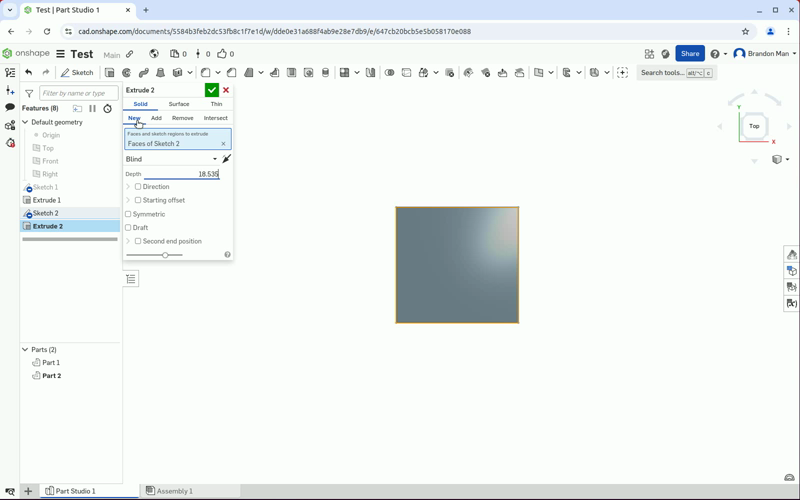
key(enter)
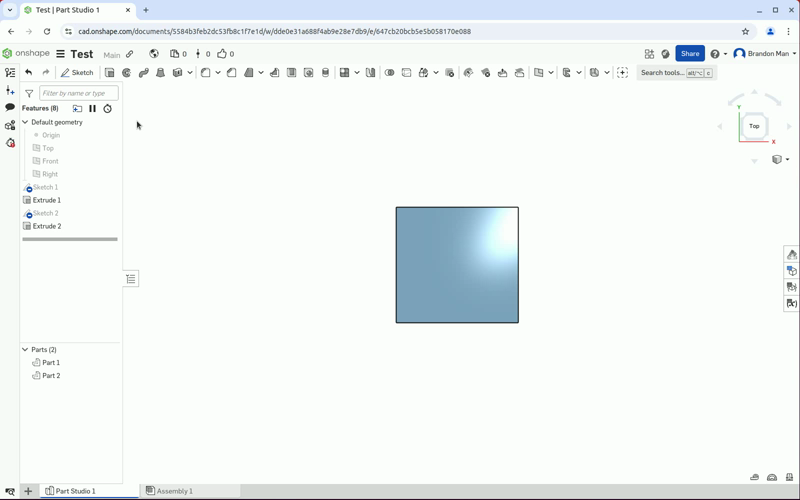
key(shift+h)
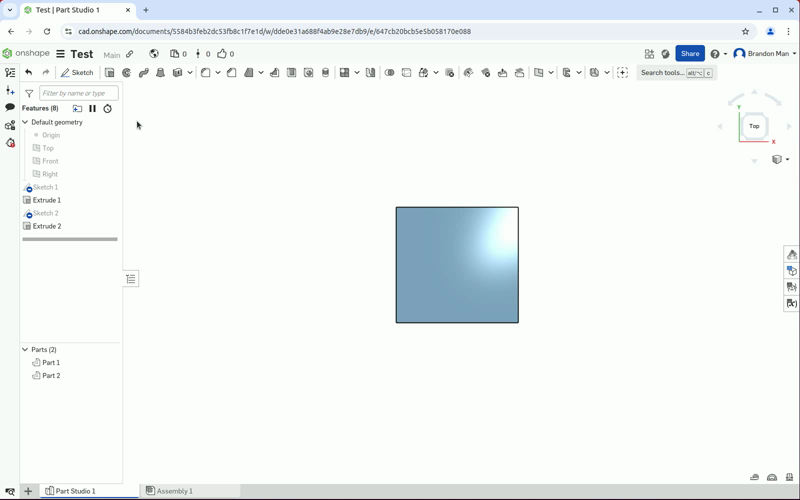
key(shift+h)
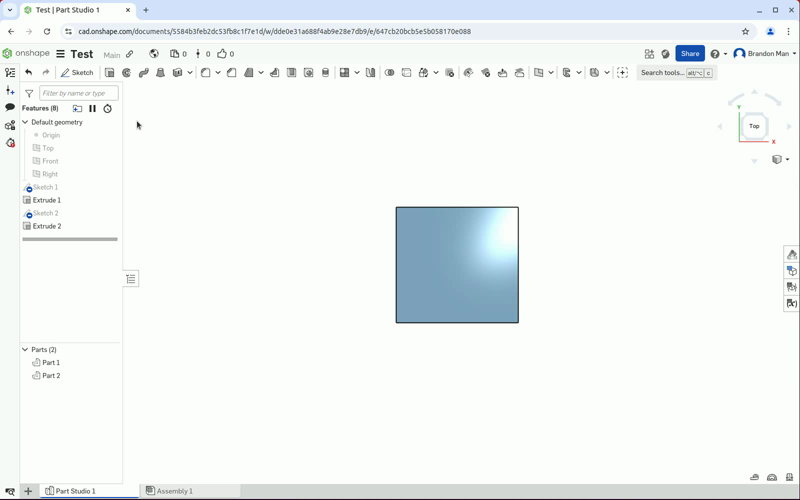
mouse_move(73, 189)
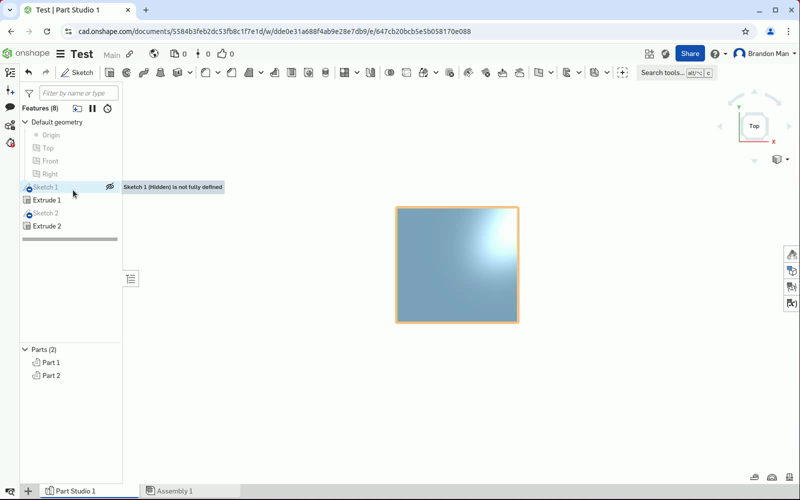
click(73, 189)
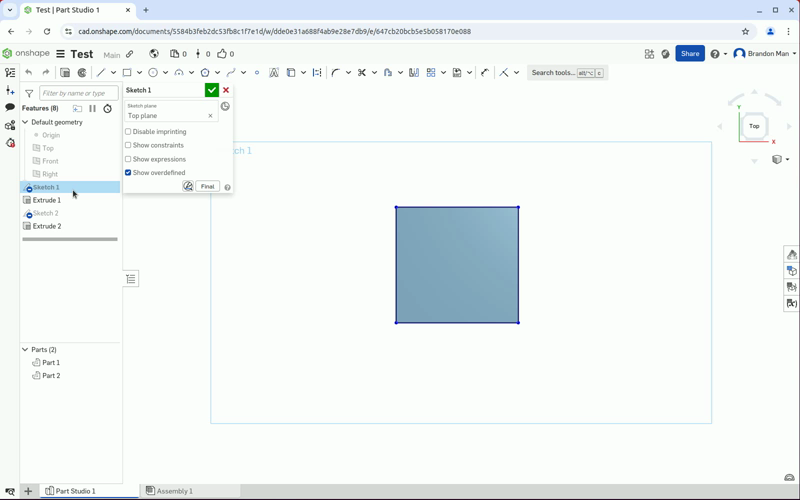
mouse_move(229, 92)
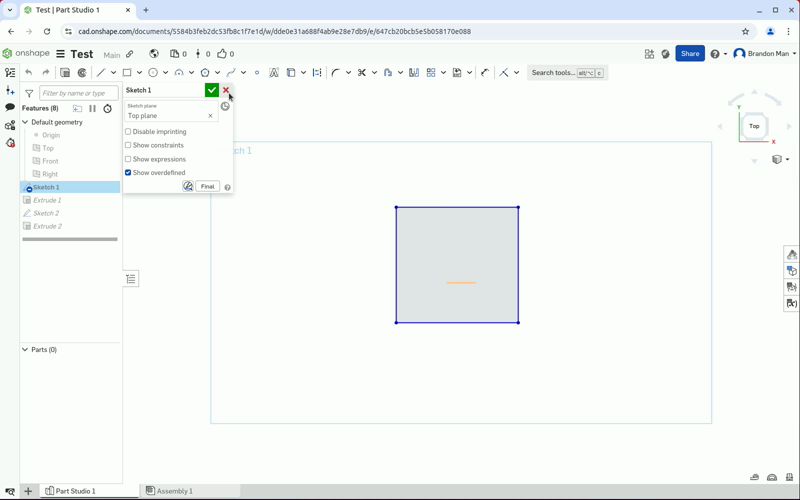
click(229, 92)
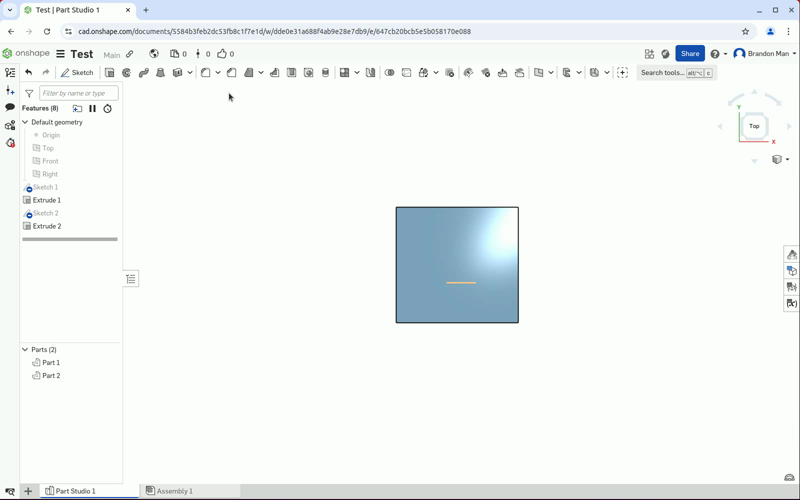
mouse_move(73, 352)
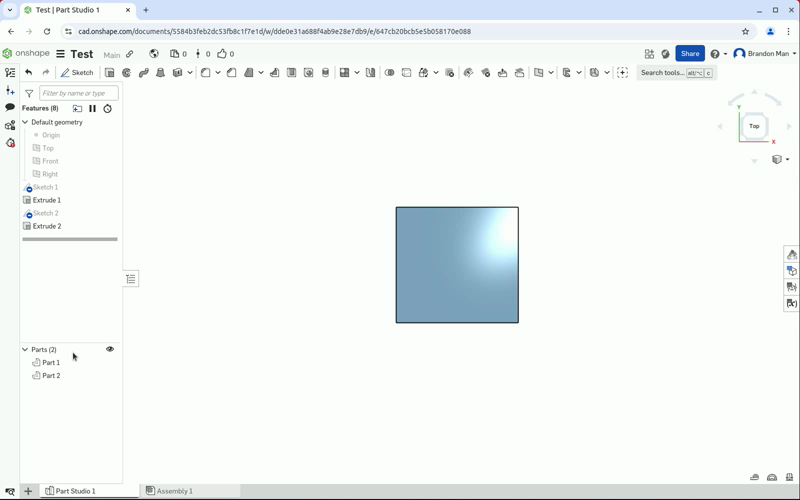
key(y)
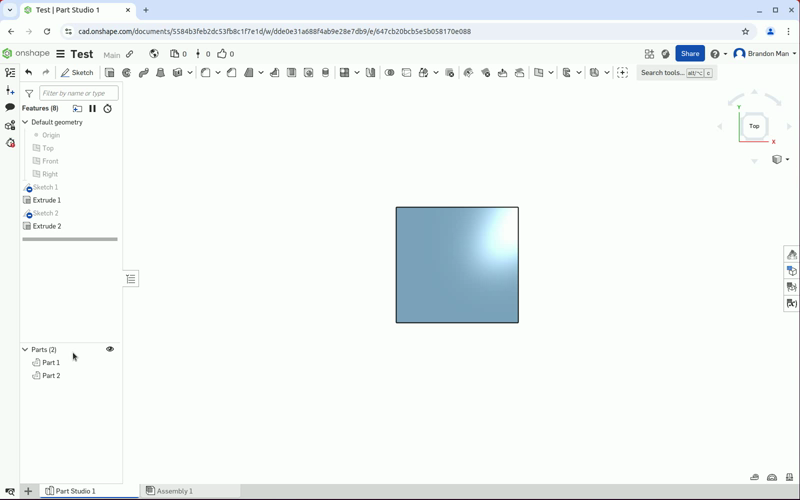
key(shift+p)
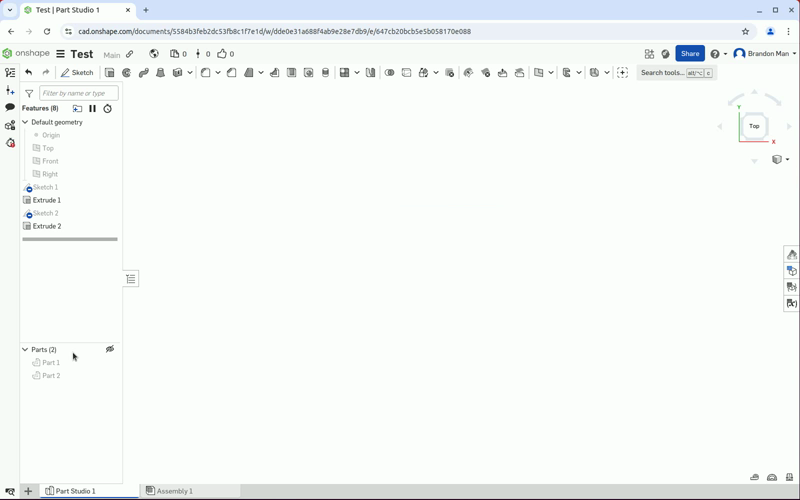
key(space)
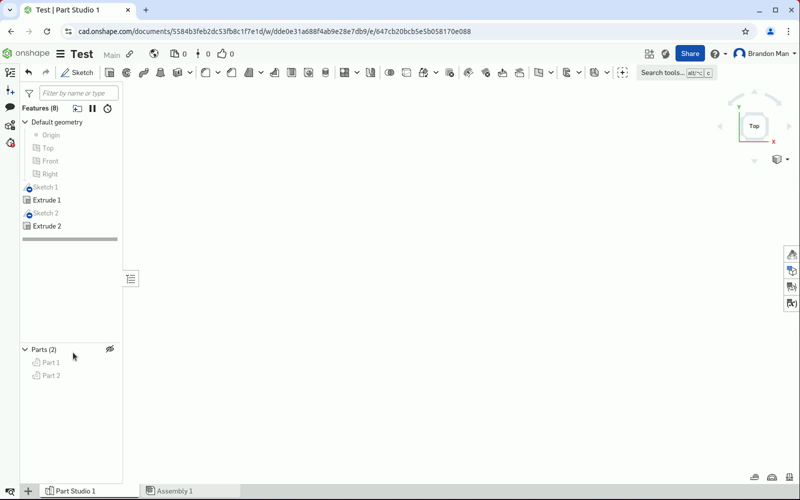
key_down(shift)
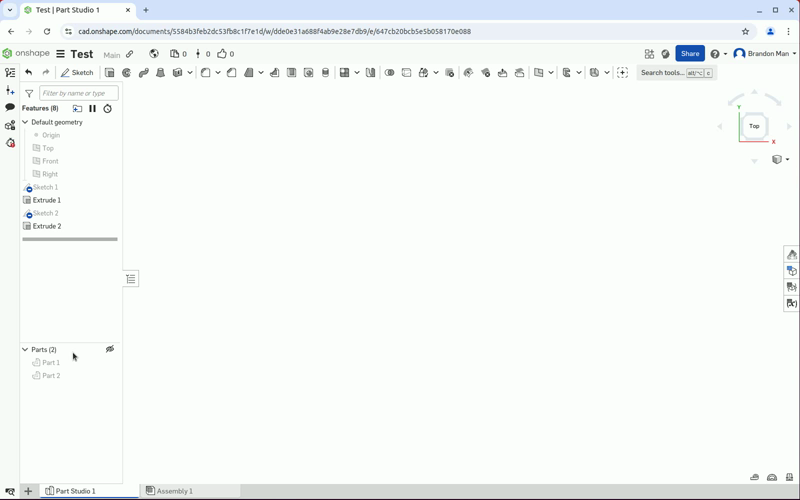
key(up)
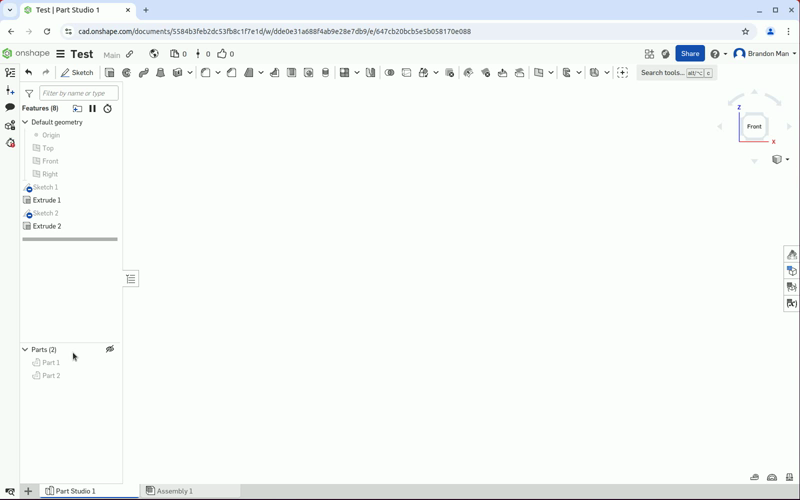
key_up(shift)
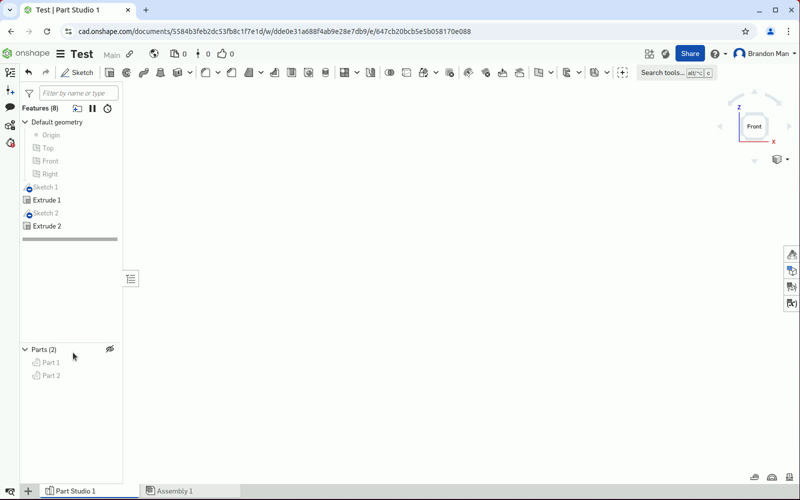
mouse_move(73, 352)
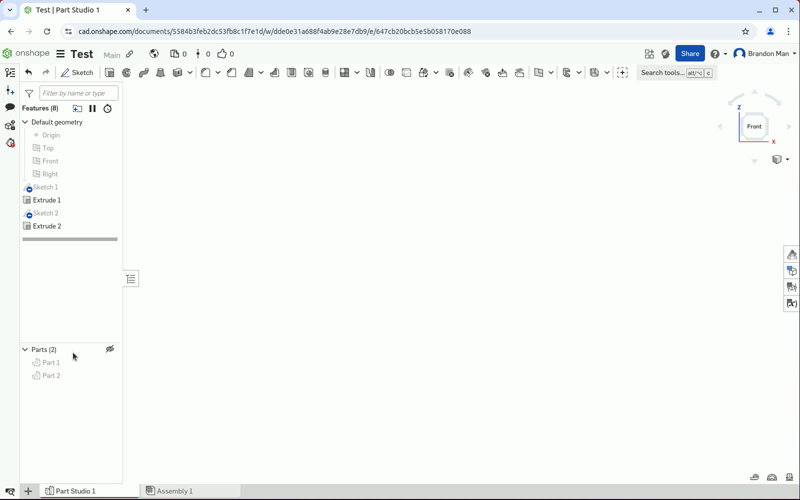
key(shift+y)
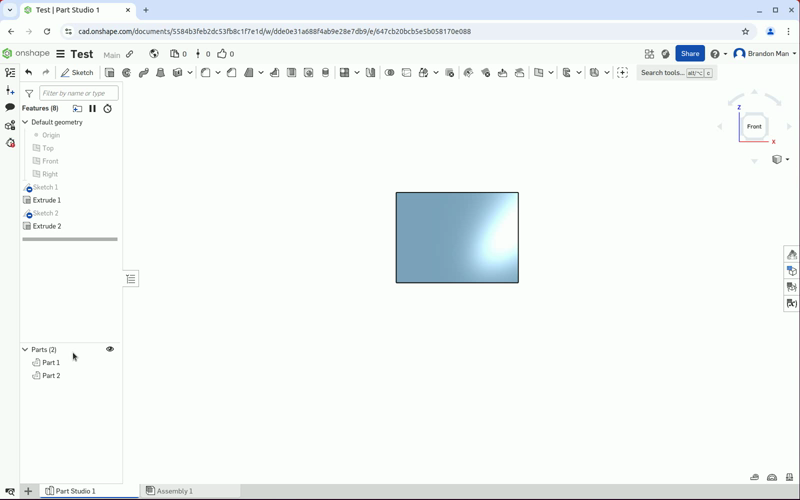
mouse_move(541, 75)
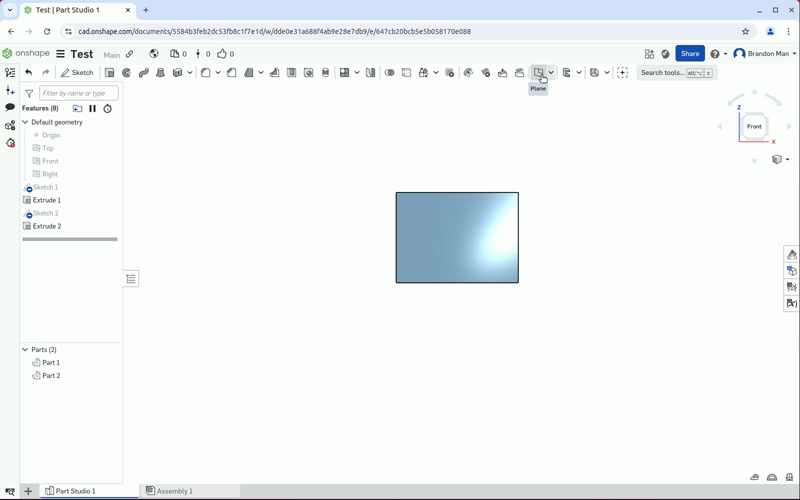
click(541, 75)
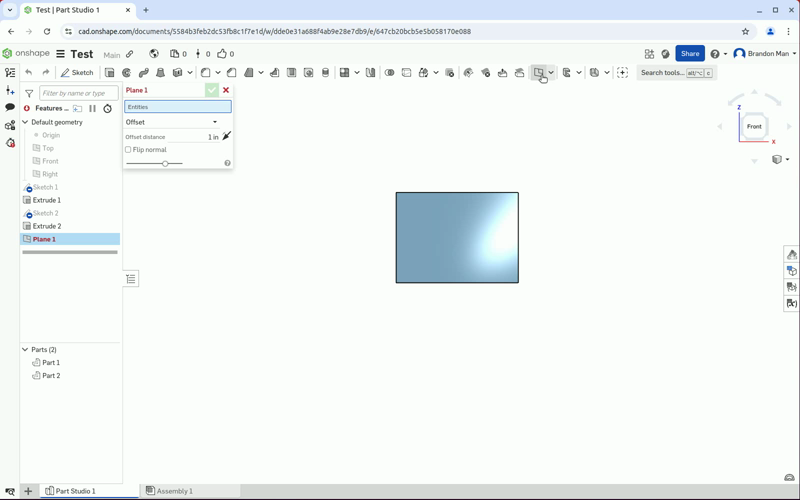
mouse_move(73, 163)
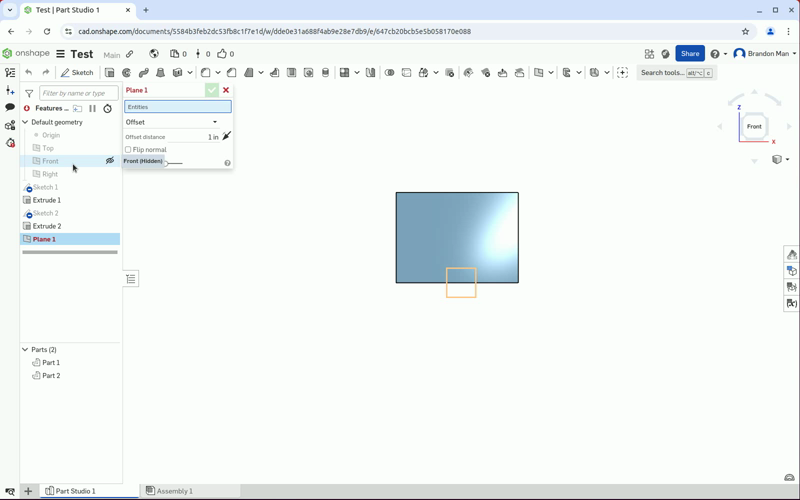
click(73, 163)
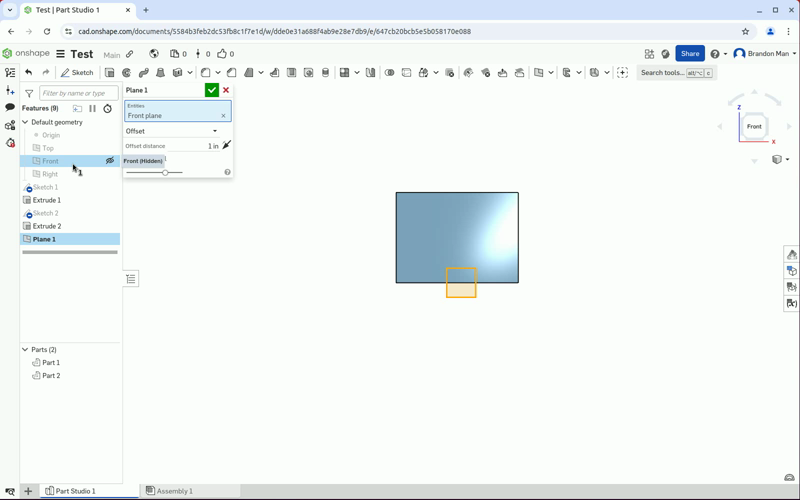
key(tab, 2)
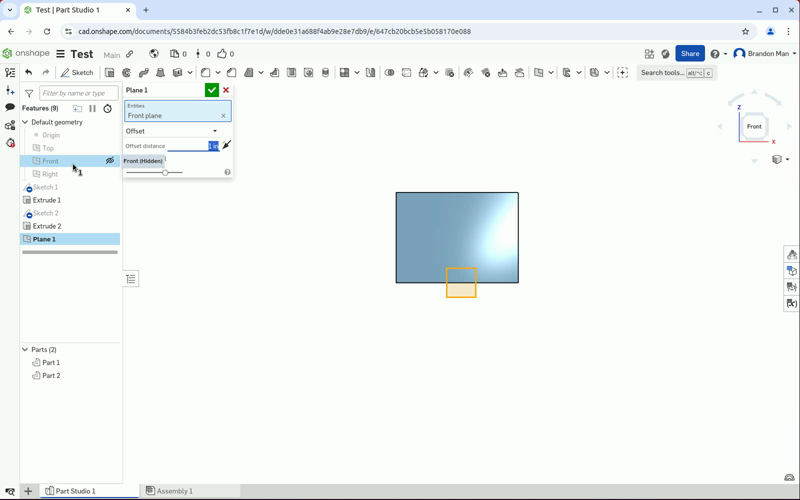
text(8.196)
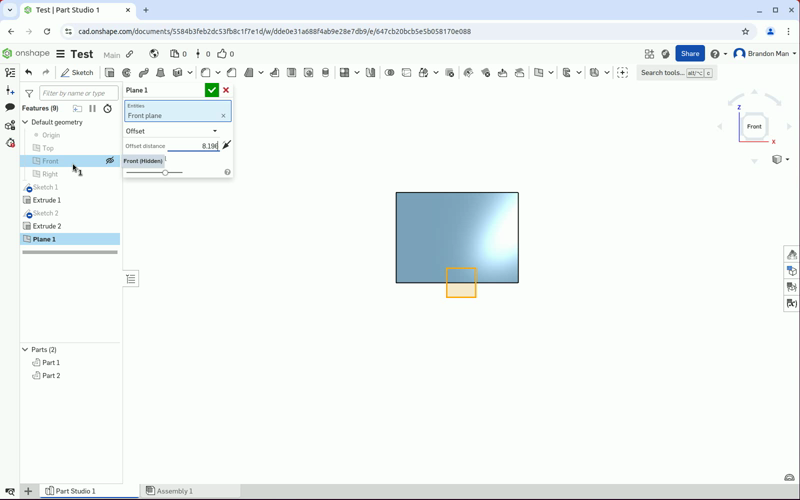
key(enter, 2)
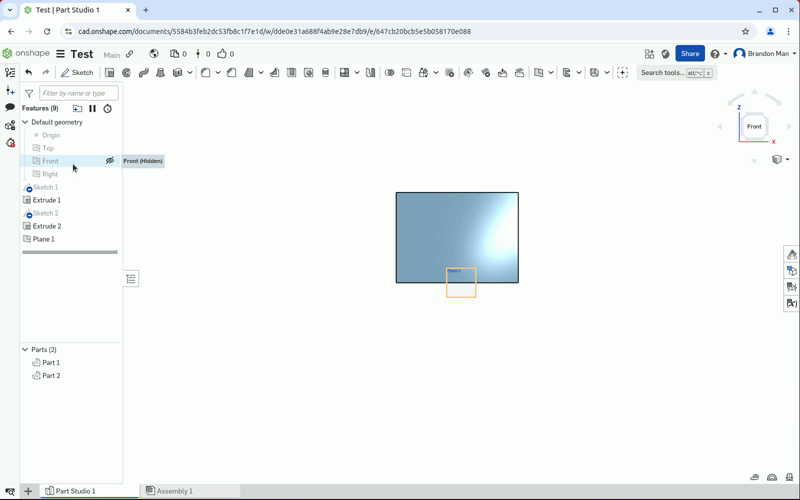
key(shift+s)
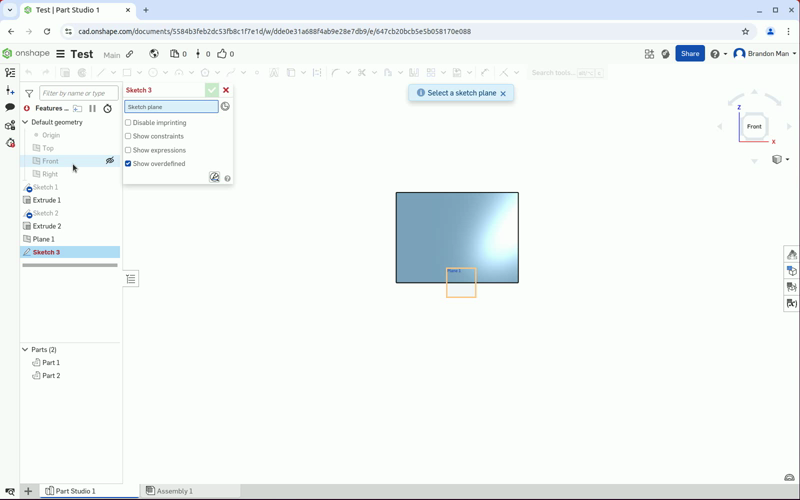
mouse_move(73, 241)
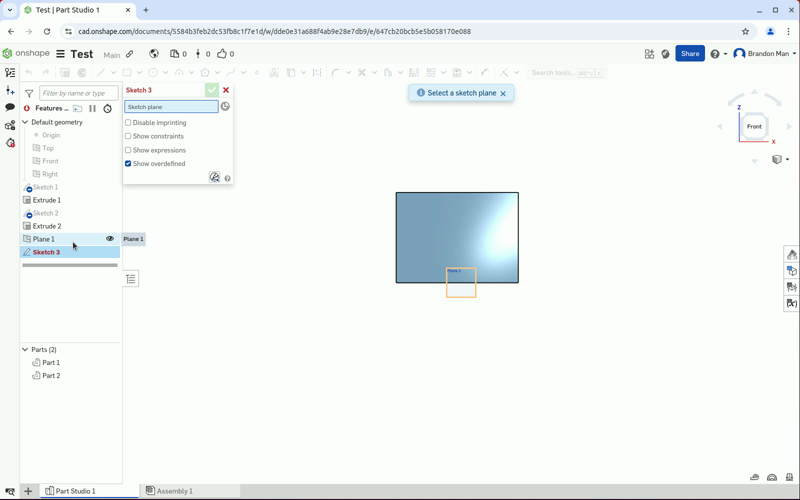
click(73, 241)
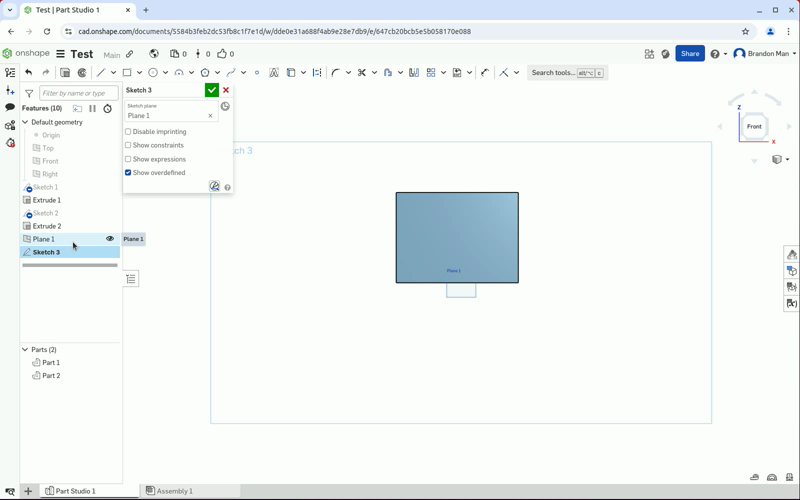
mouse_move(73, 352)
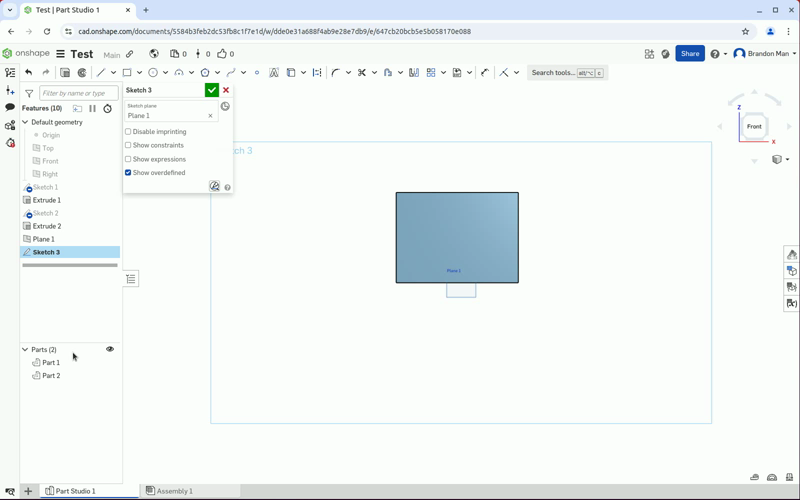
key(y)
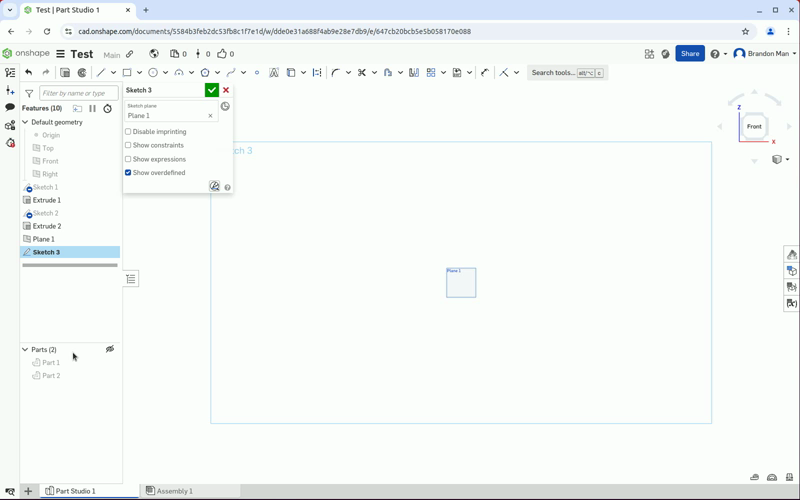
key(l)
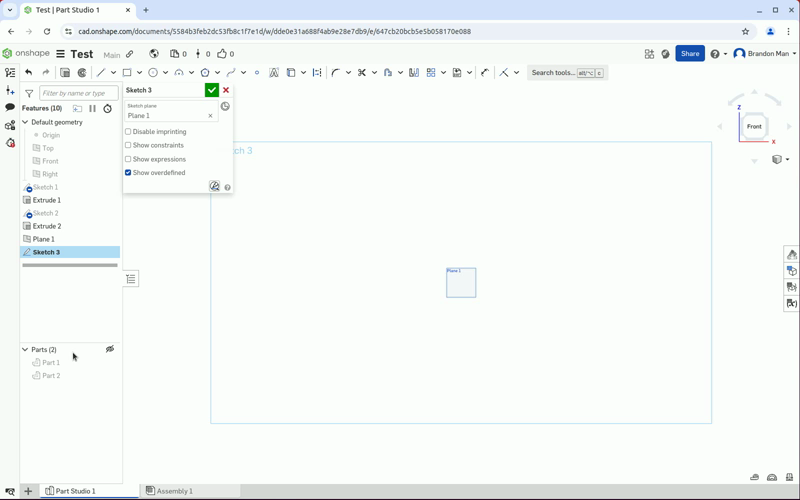
key_down(shift)
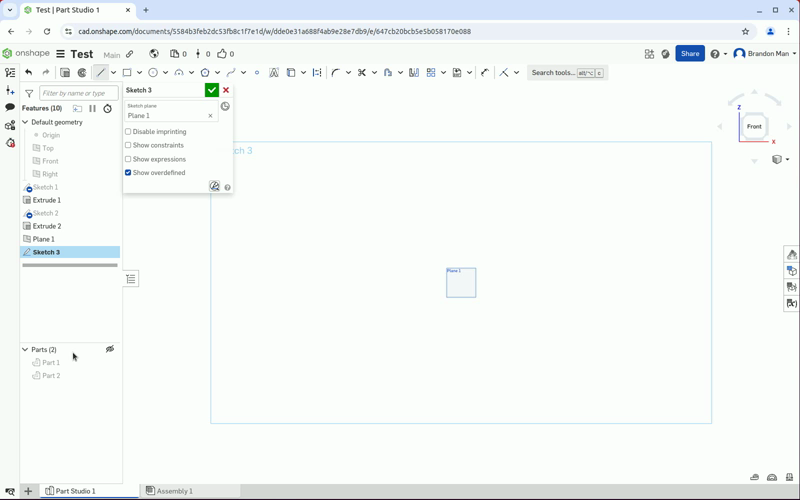
mouse_move(443, 192)
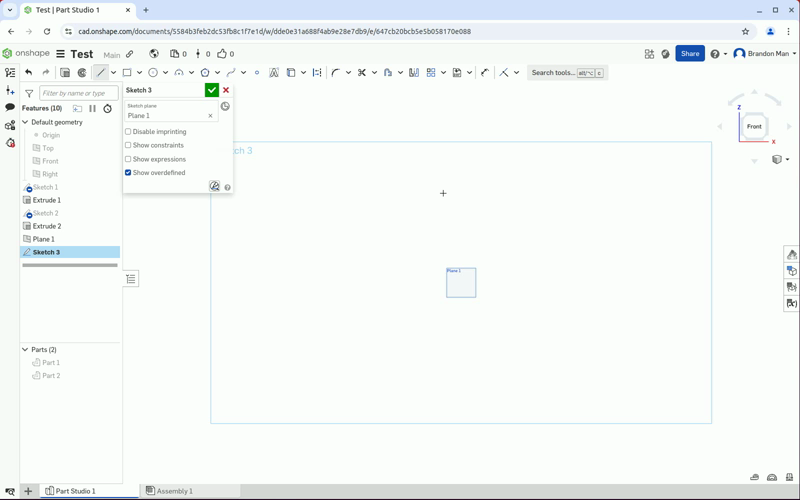
click(443, 192)
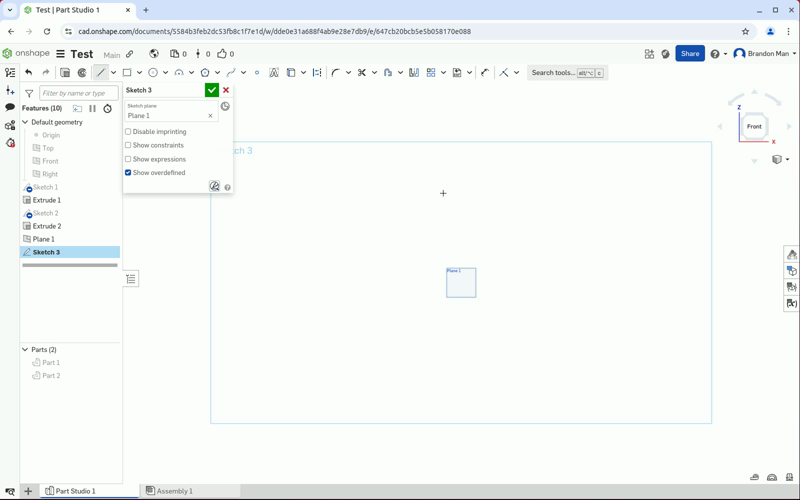
key_up(shift)
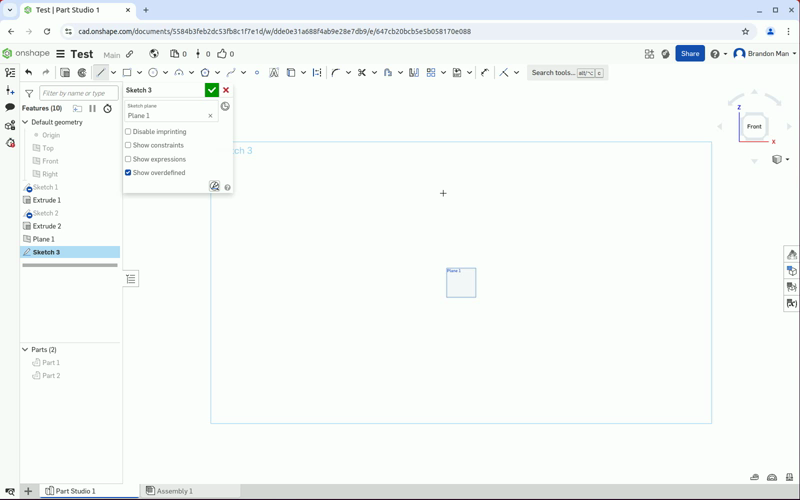
key_down(shift)
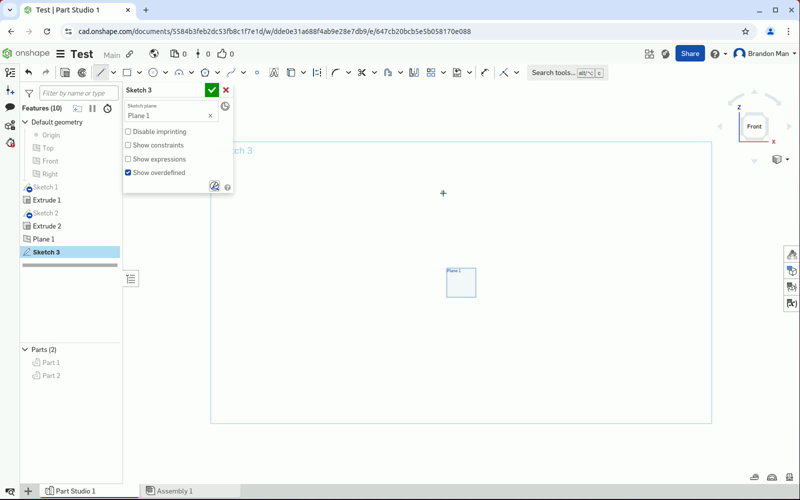
mouse_move(519, 192)
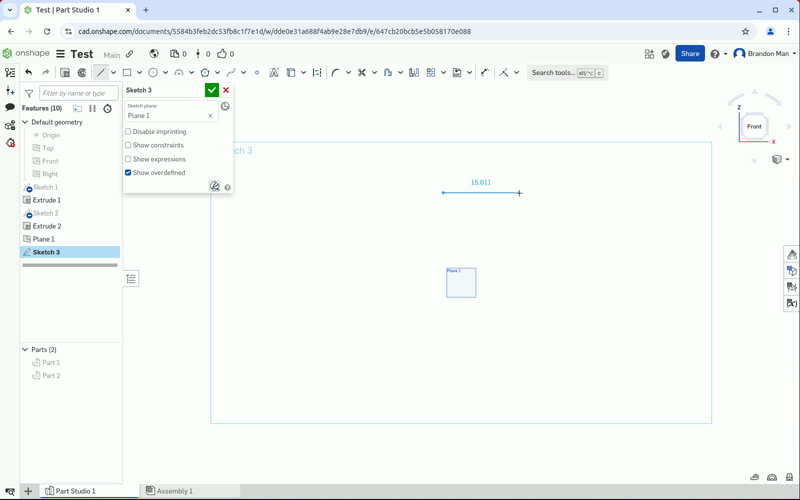
click(519, 192)
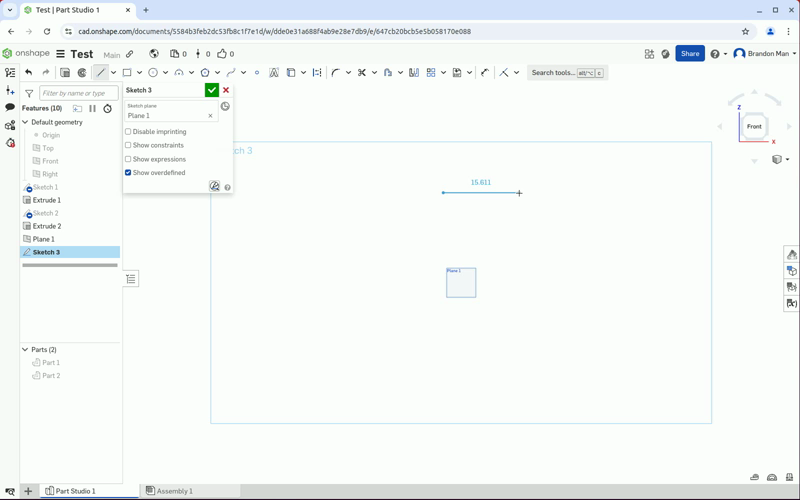
key_up(shift)
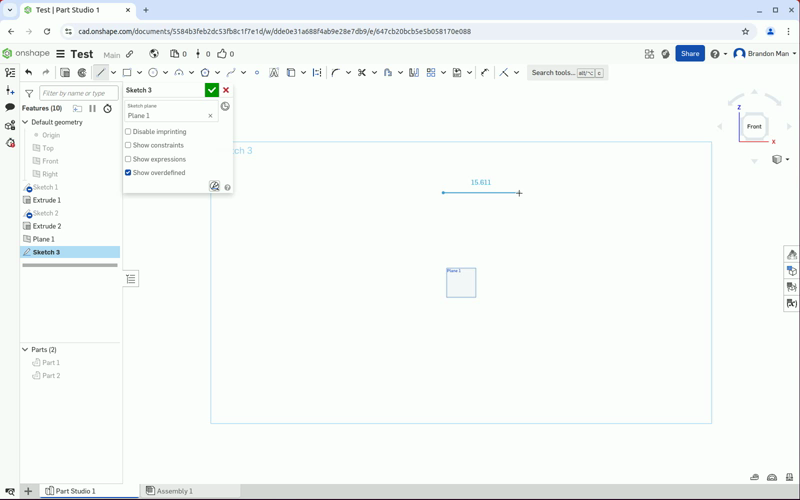
key_down(shift)
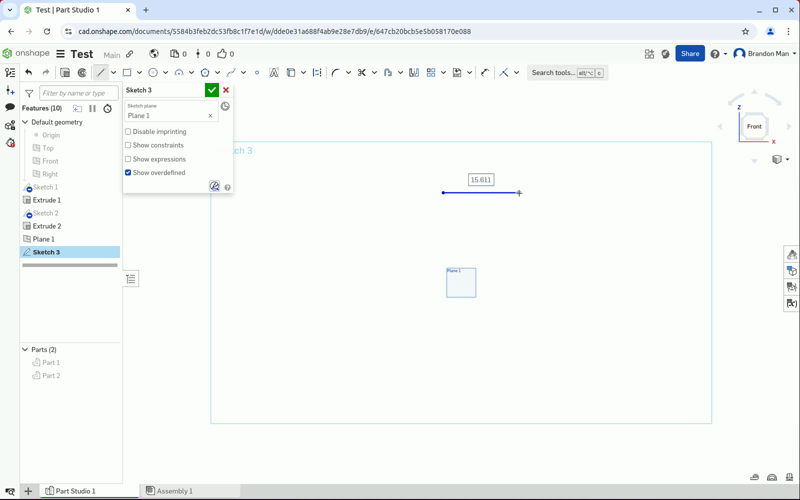
mouse_move(519, 263)
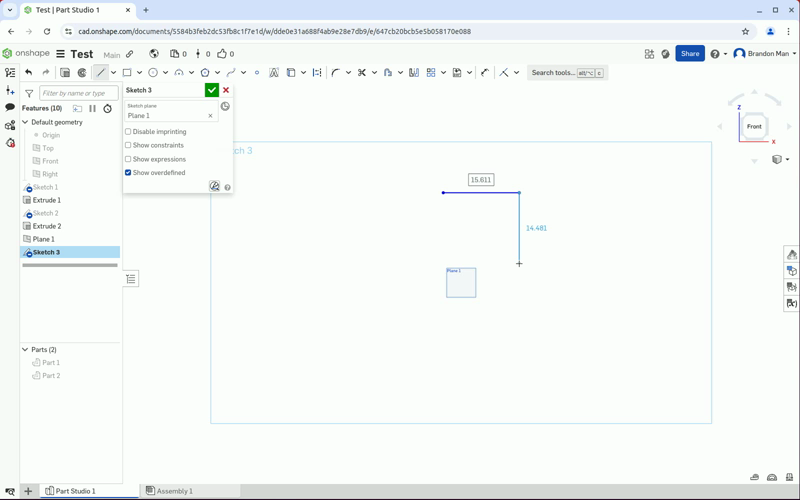
click(519, 263)
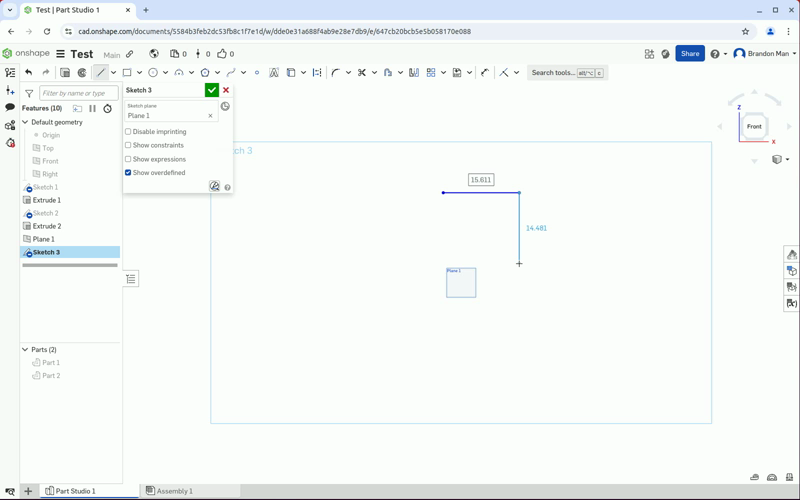
key_up(shift)
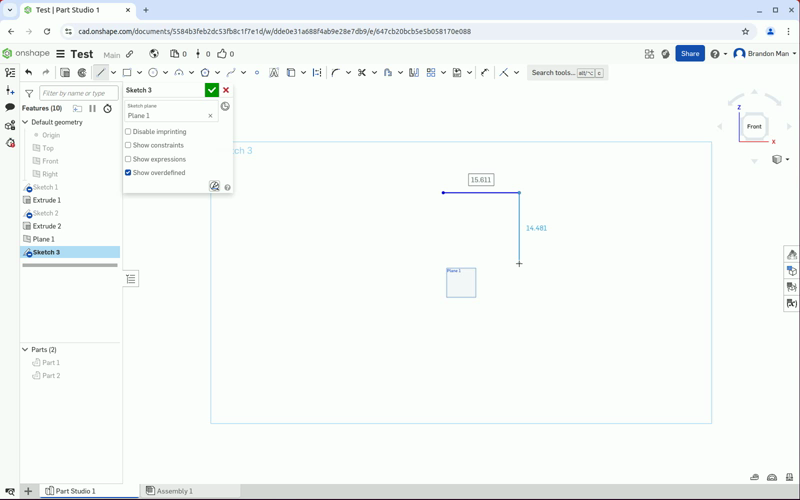
key(esc)
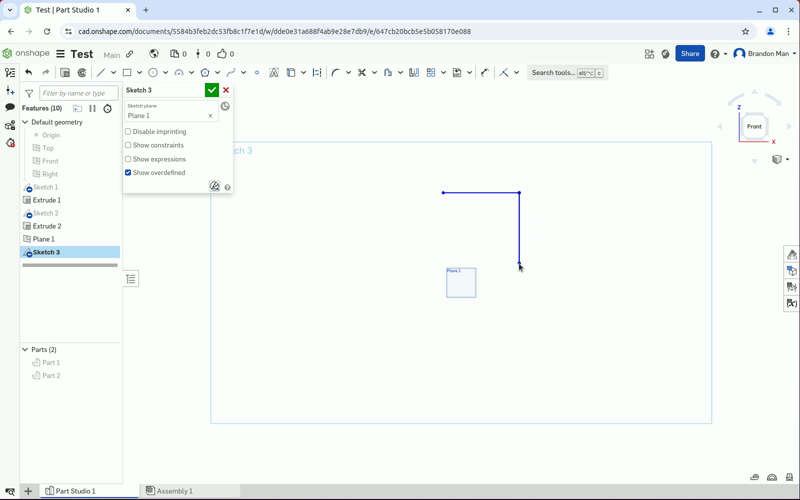
key(a)
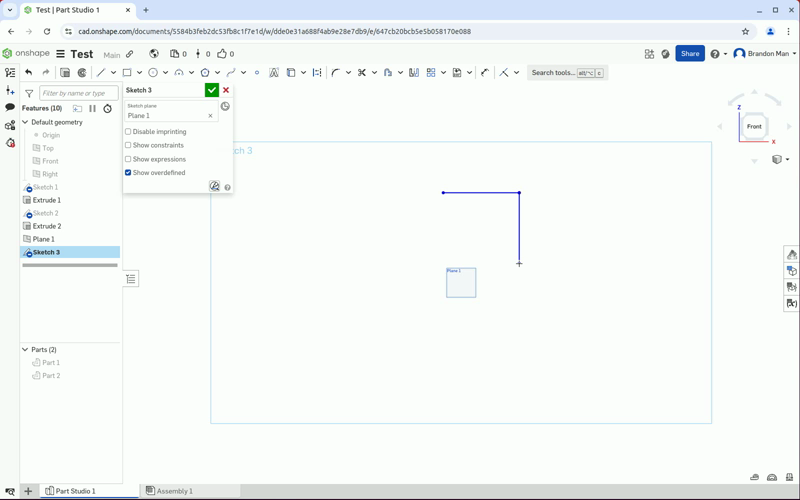
mouse_move(519, 263)
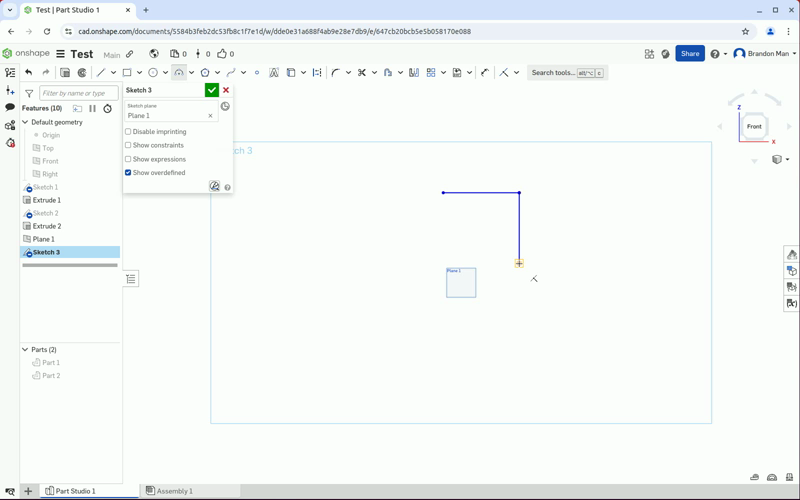
click(519, 263)
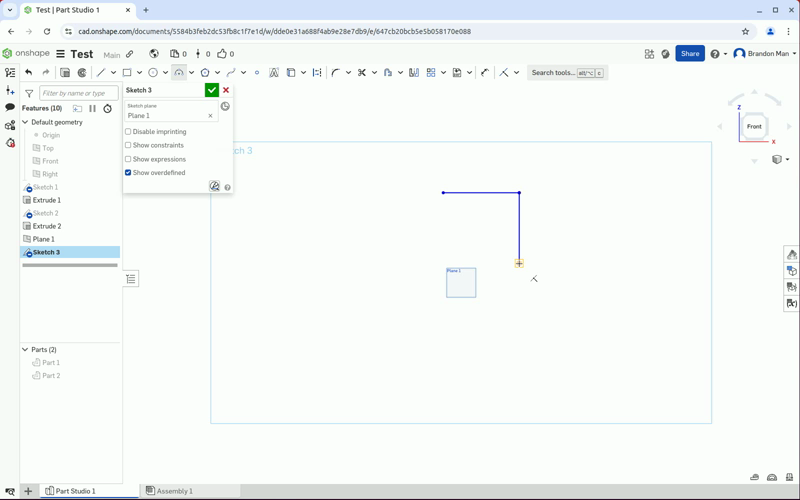
mouse_move(443, 192)
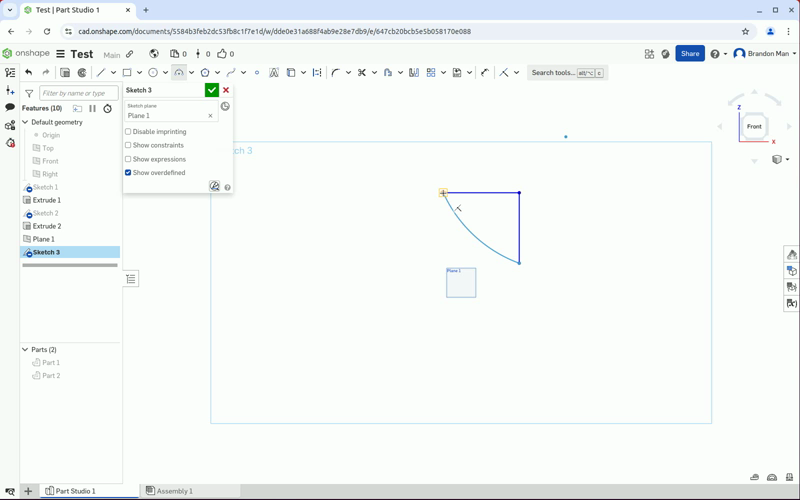
click(443, 192)
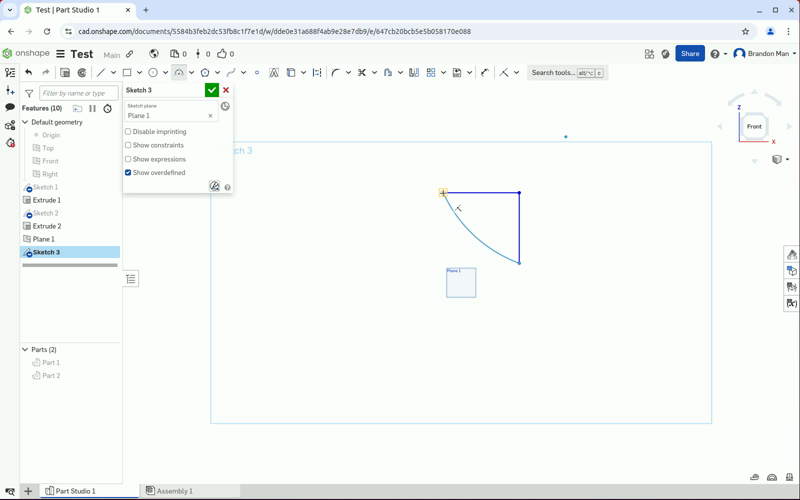
key_down(shift)
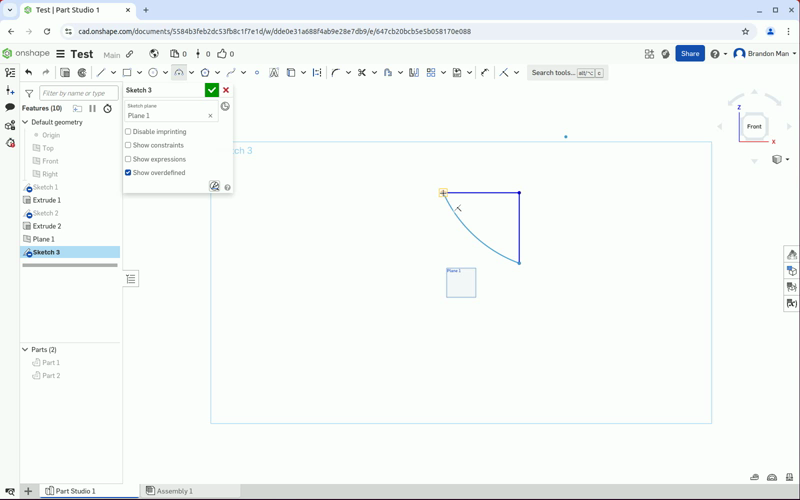
mouse_move(522, 183)
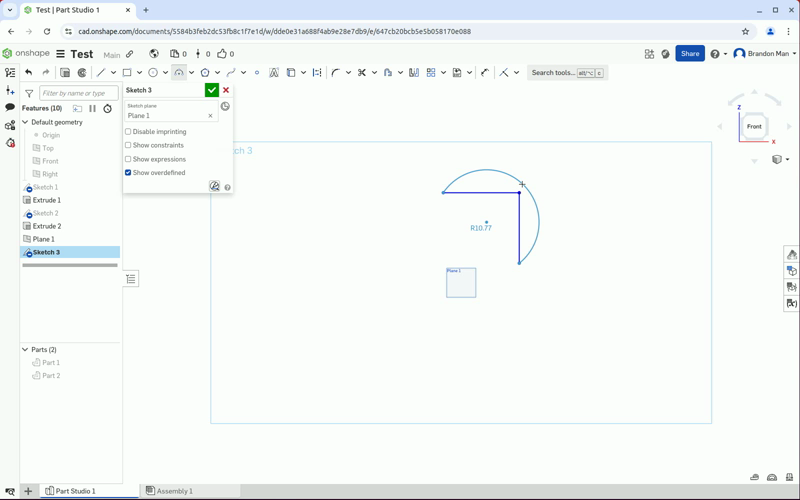
click(522, 183)
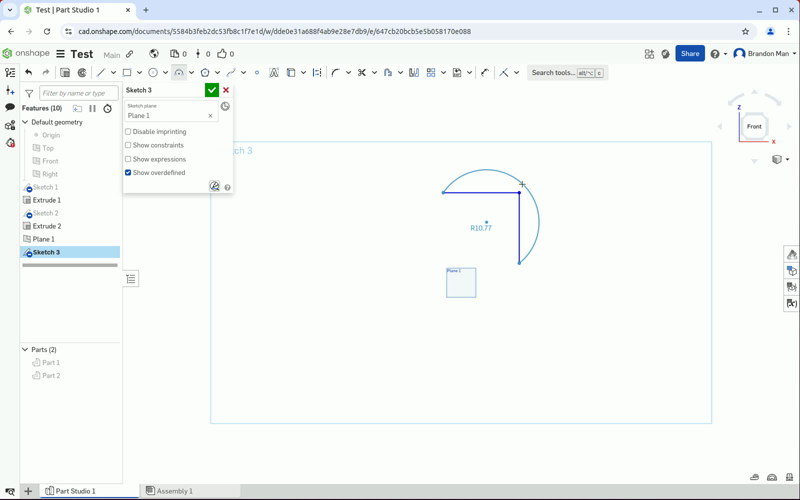
key_up(shift)
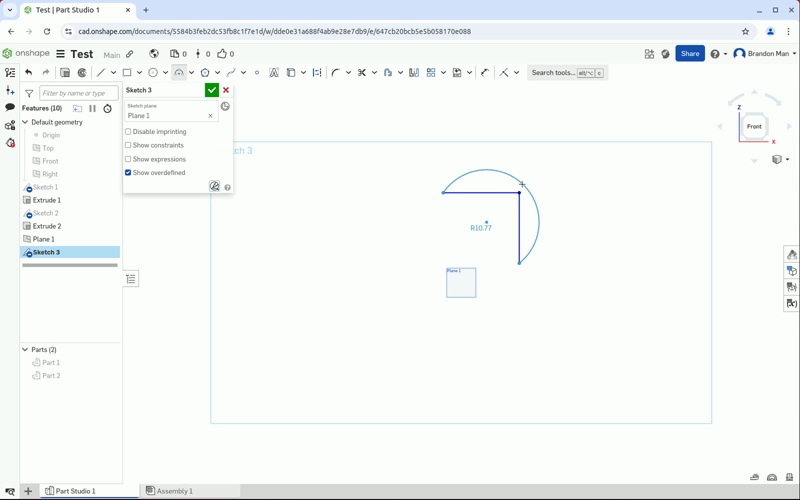
key(esc)
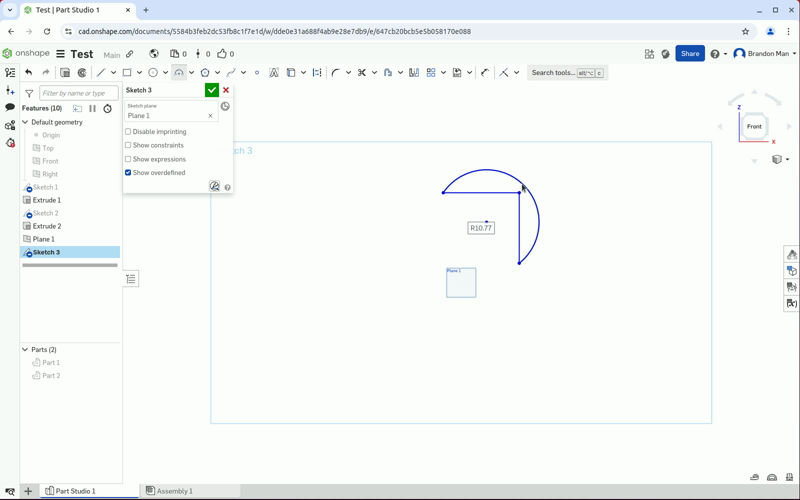
mouse_move(532, 219)
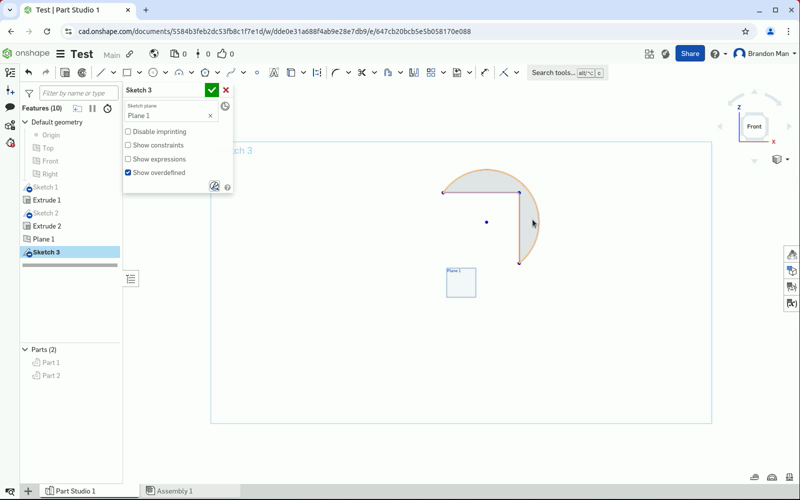
click(532, 219)
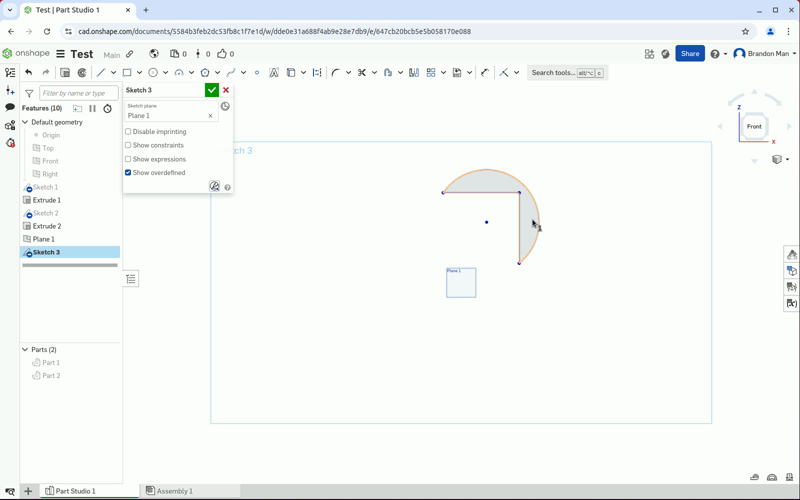
mouse_move(73, 352)
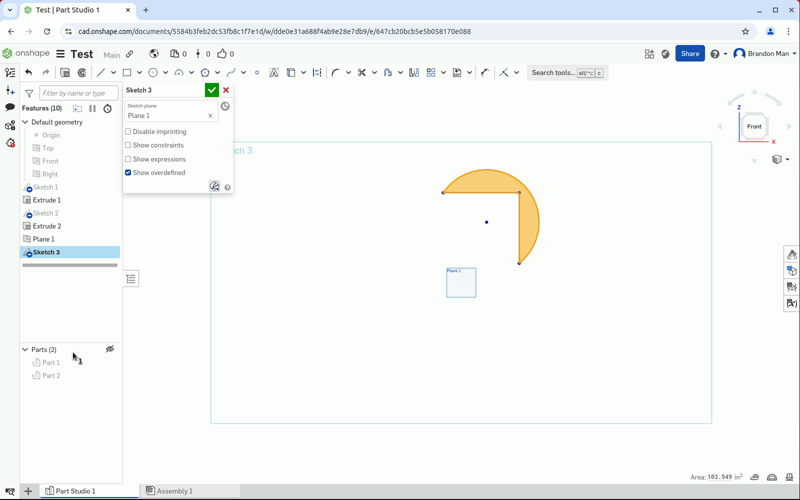
key(shift+y)
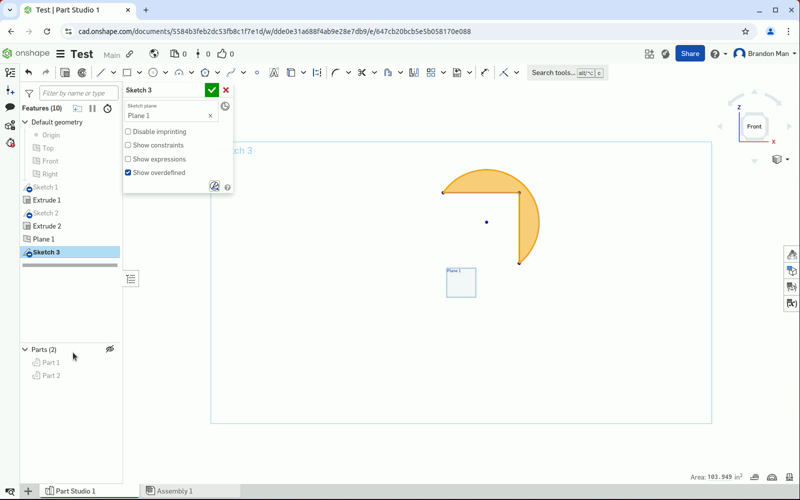
key(shift+e)
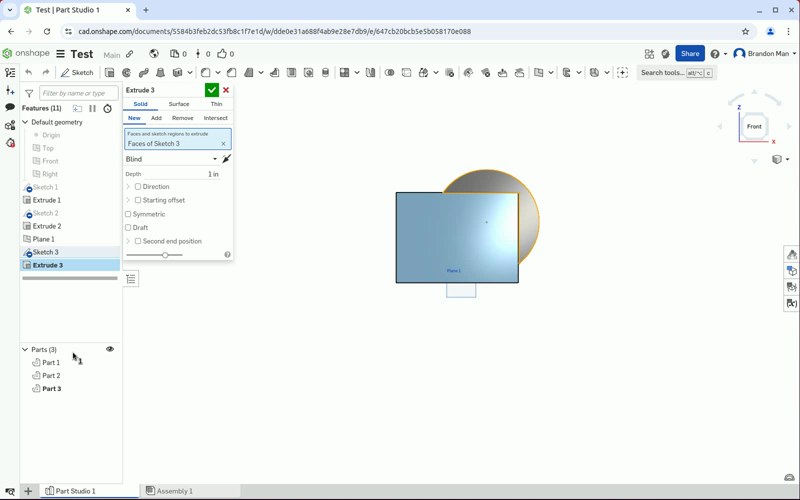
mouse_move(143, 106)
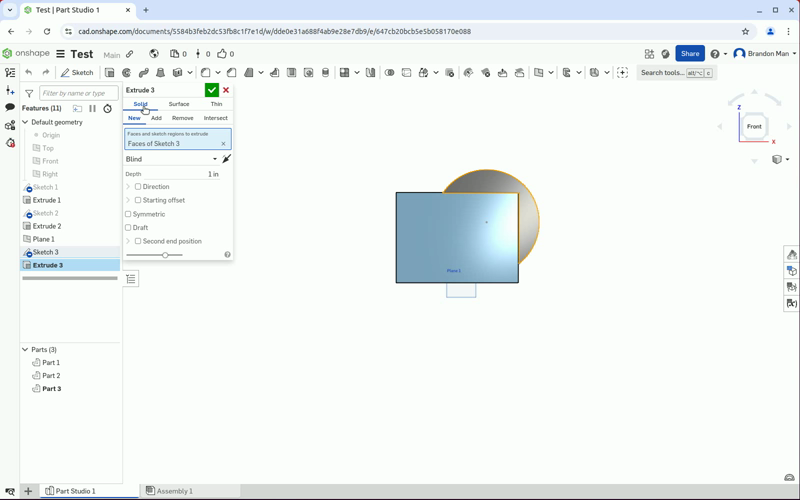
click(143, 106)
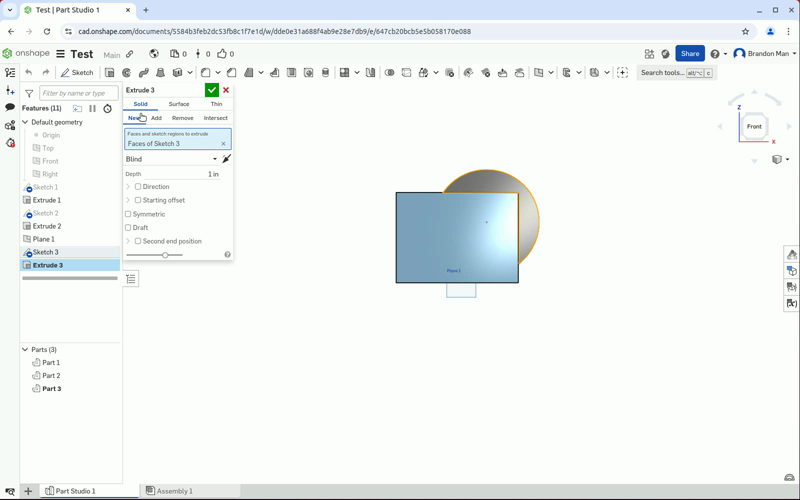
mouse_move(137, 120)
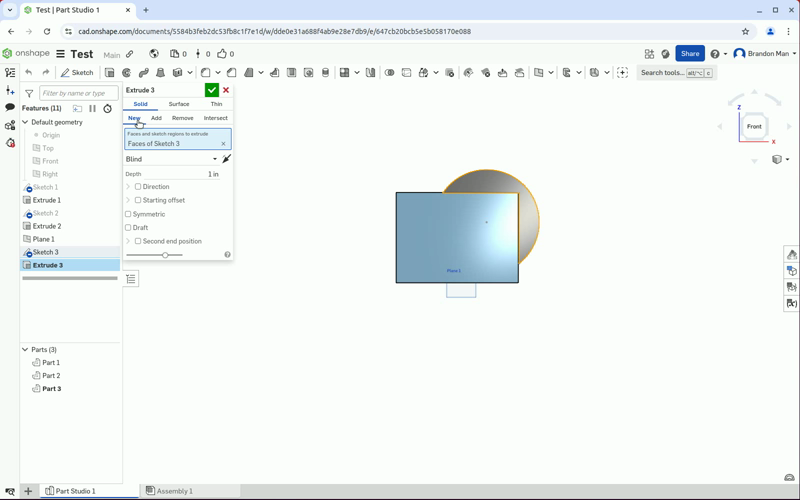
click(137, 120)
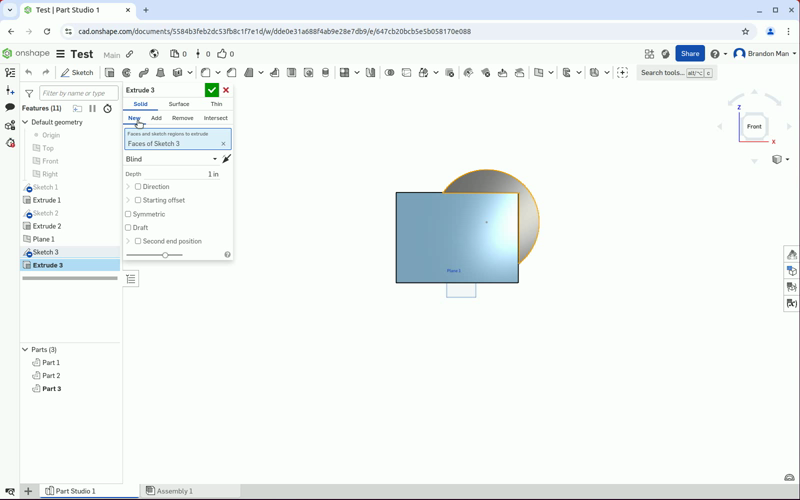
key(tab, 4)
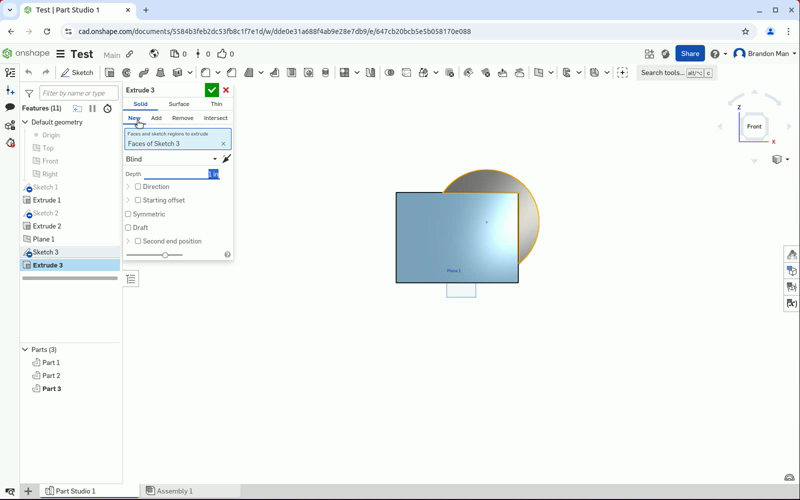
text(-23.59)
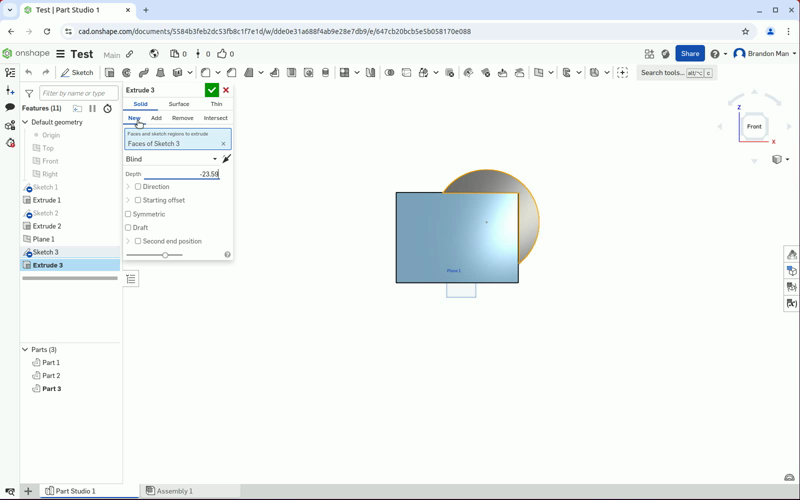
key(enter)
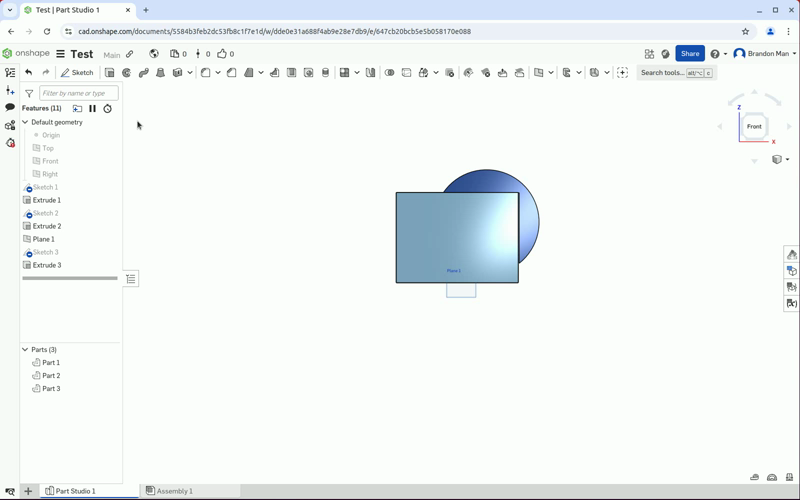
key(shift+h)
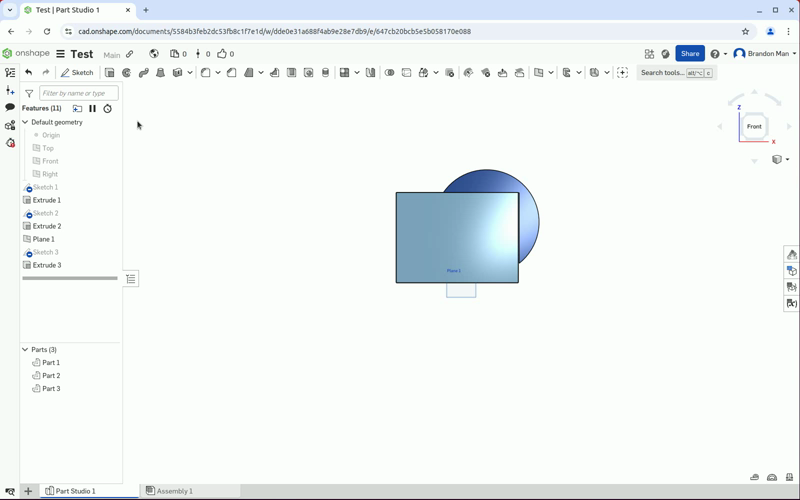
key(shift+h)
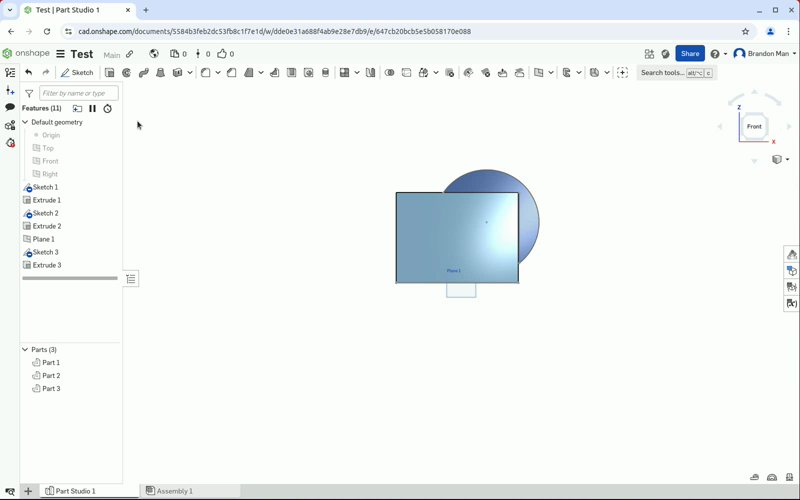
key(shift+7)
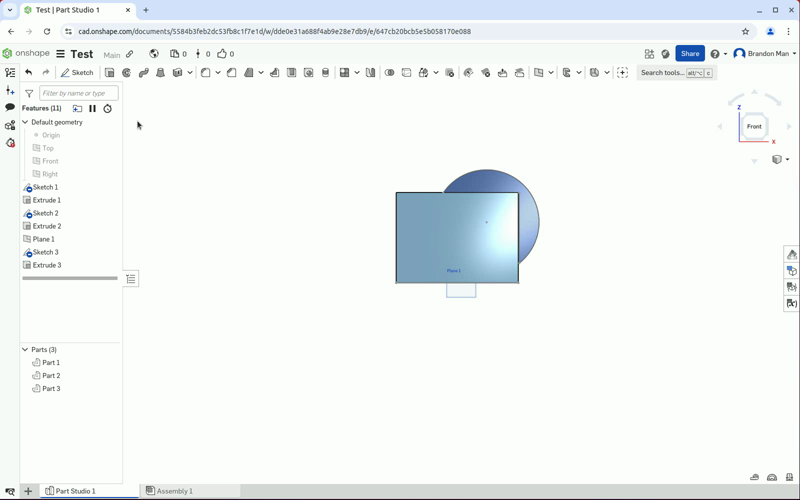
key(left, 2)
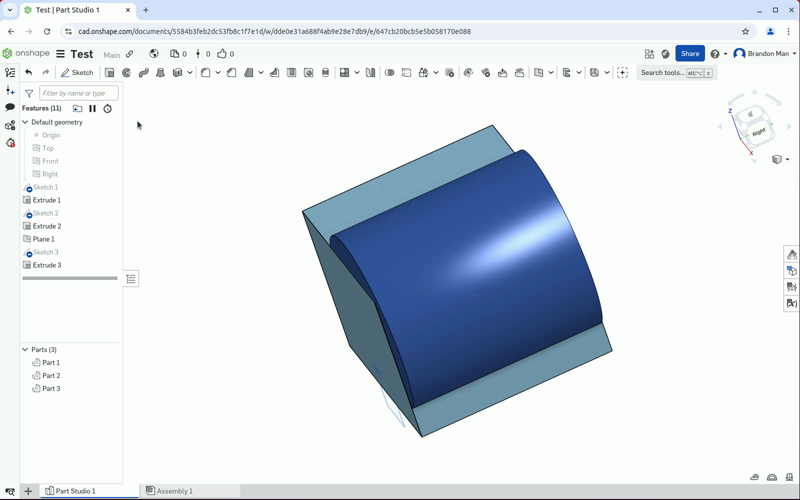
key(down, 2)
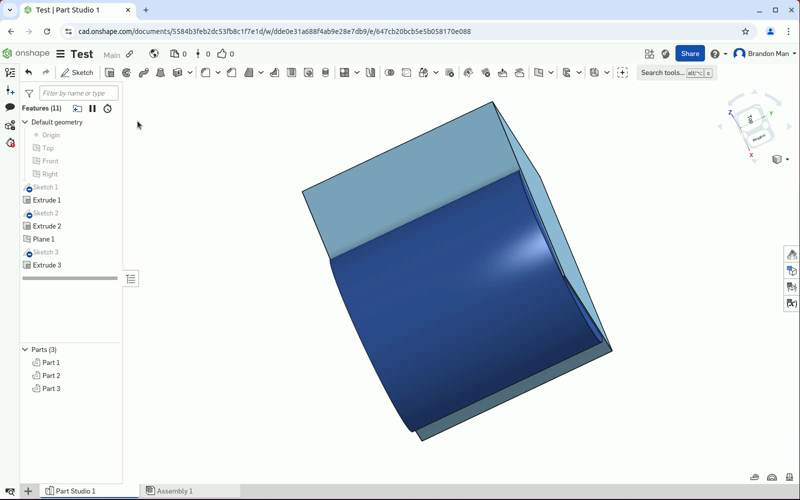
key(up, 2)
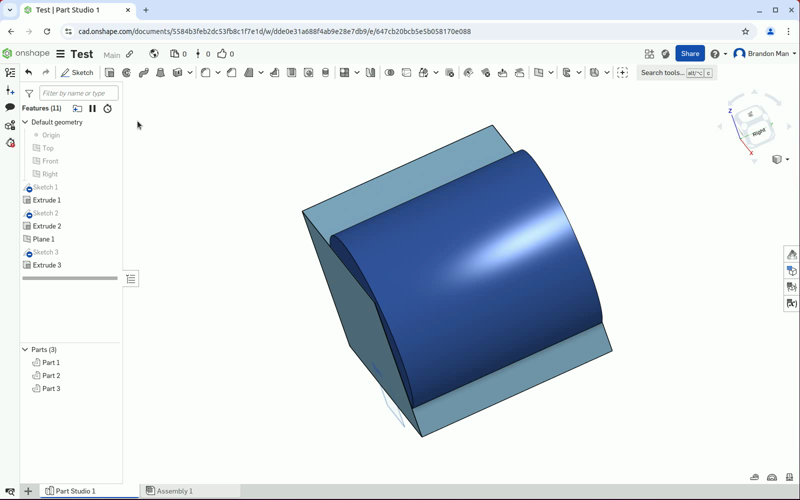
key(right, 2)
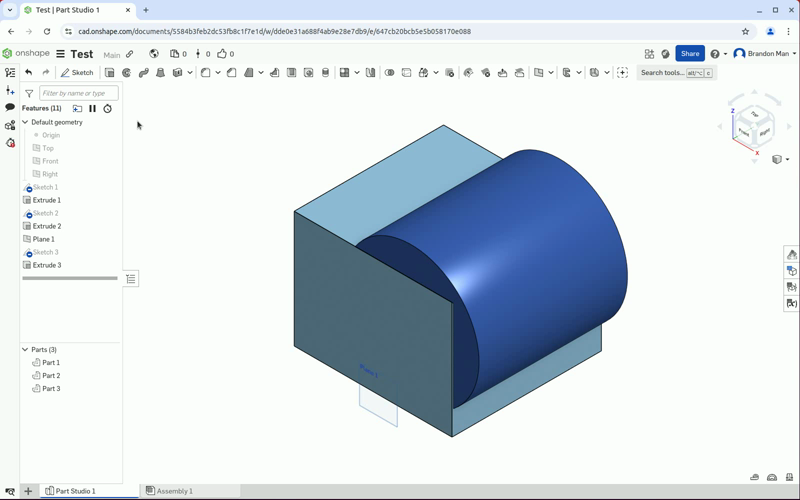
mouse_move(73, 189)
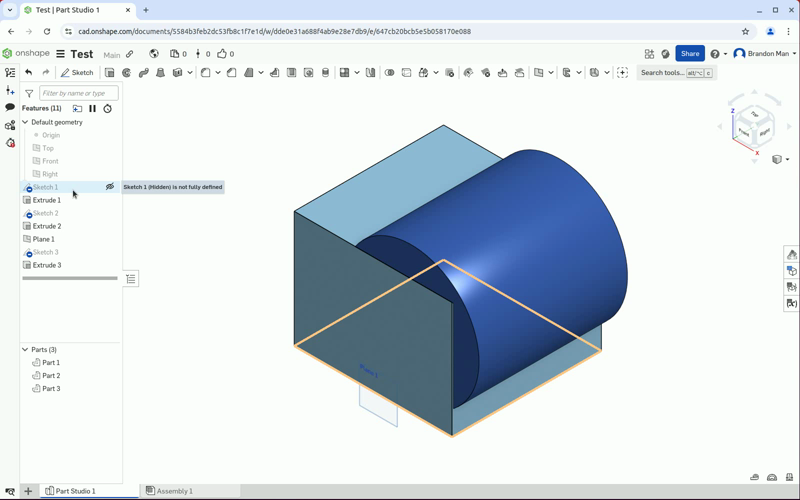
click(73, 189)